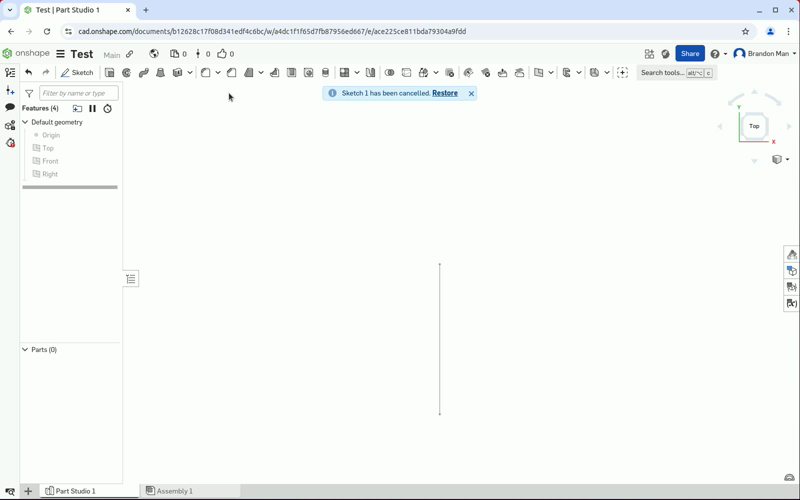
key(shift+h)
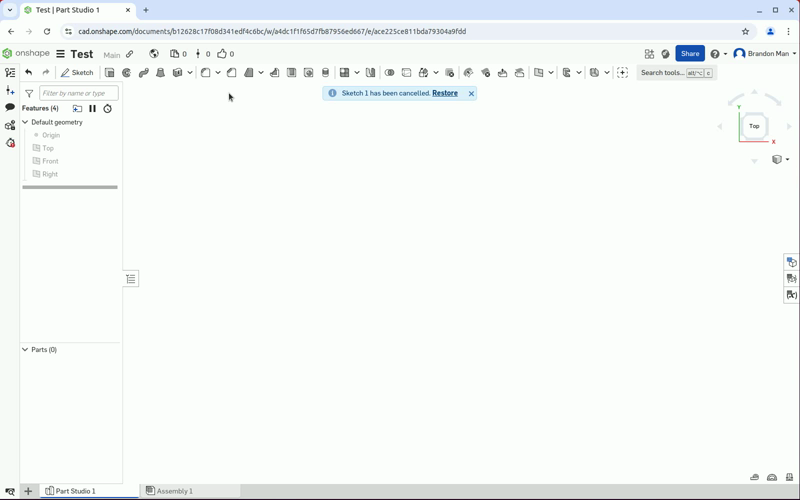
mouse_move(73, 352)
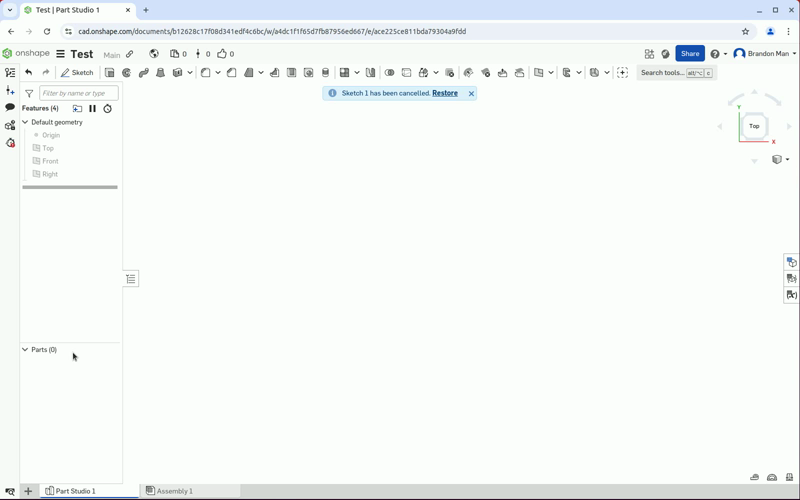
key(y)
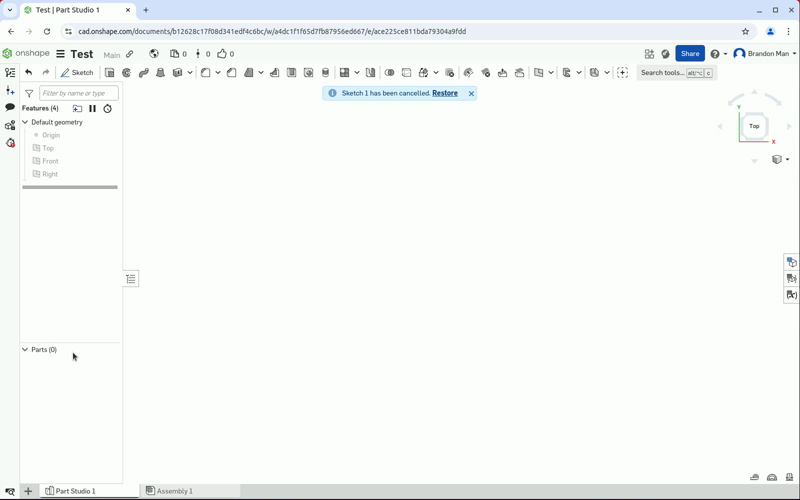
key(shift+p)
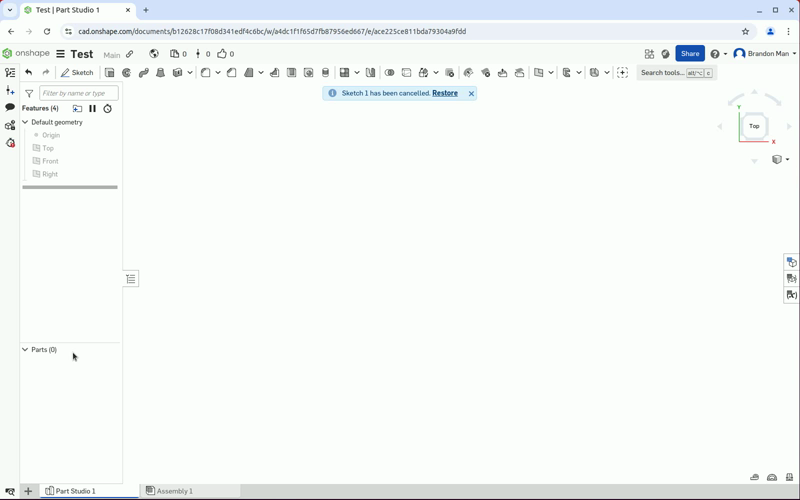
key(space)
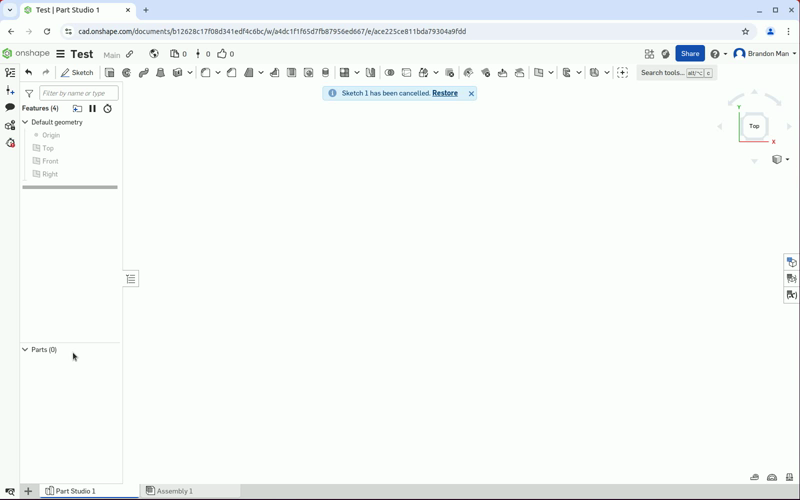
key_down(shift)
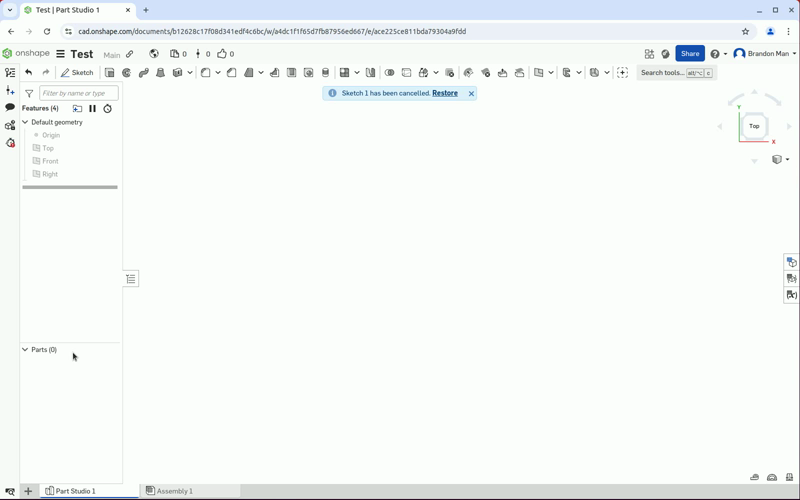
key(up)
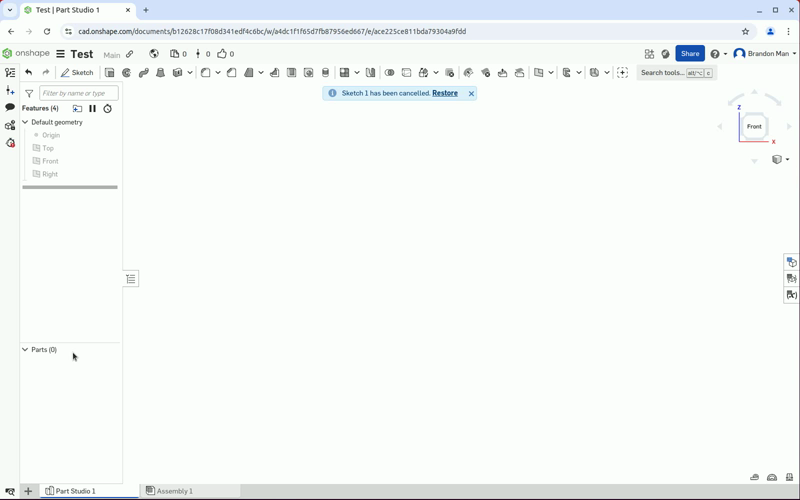
key_up(shift)
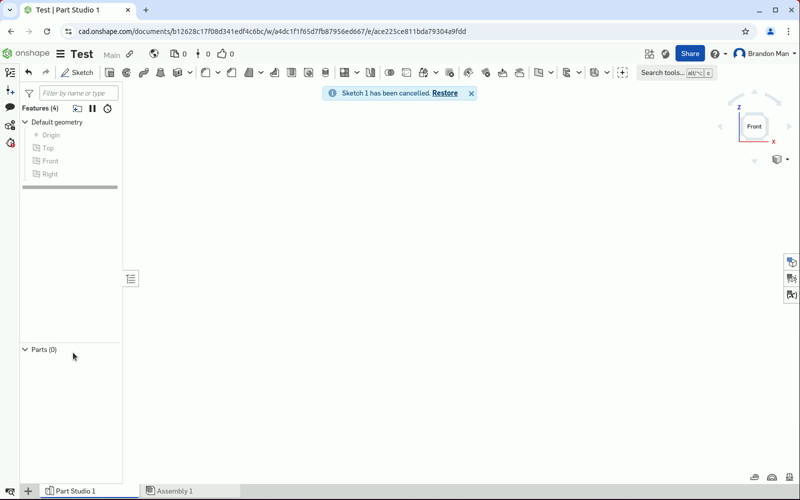
mouse_move(73, 352)
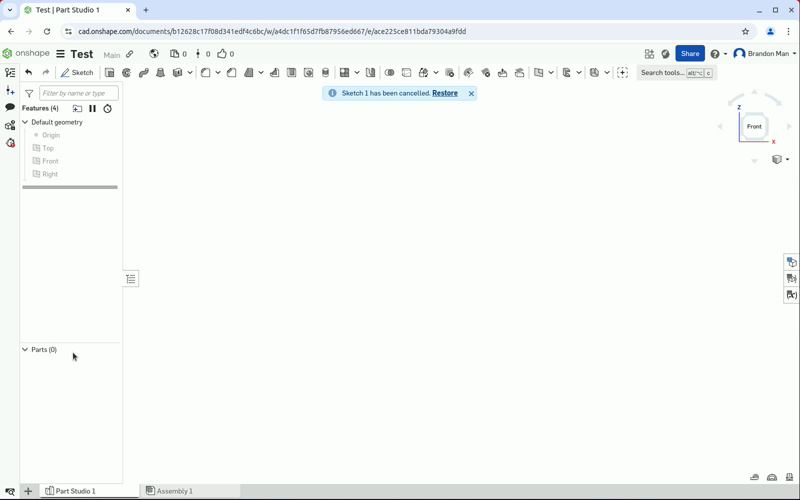
key(shift+y)
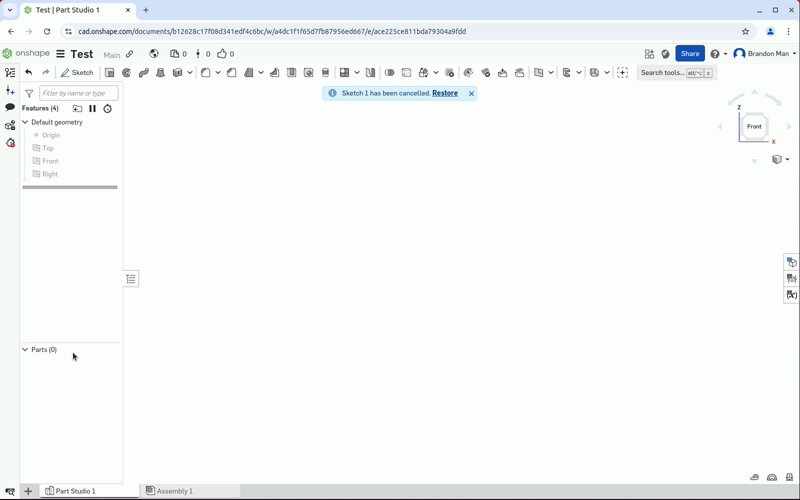
key(shift+s)
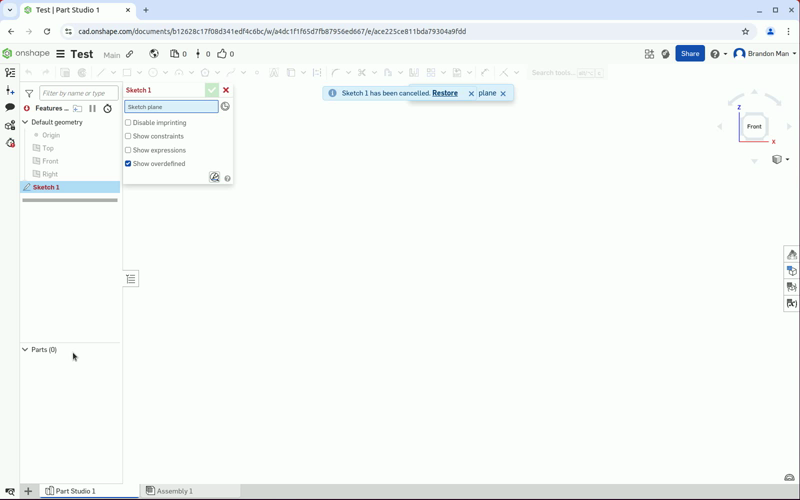
mouse_move(73, 163)
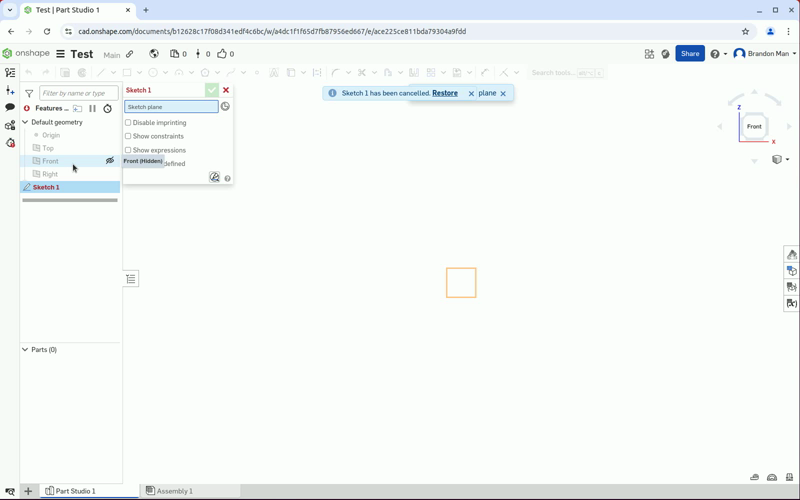
click(73, 163)
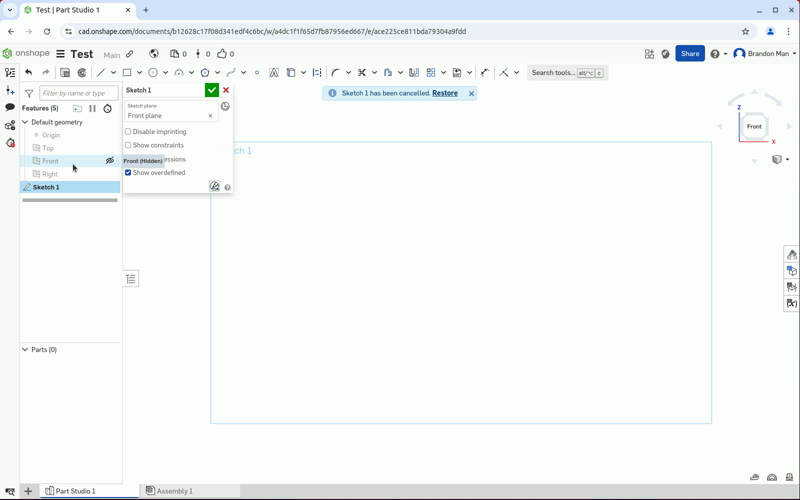
mouse_move(73, 352)
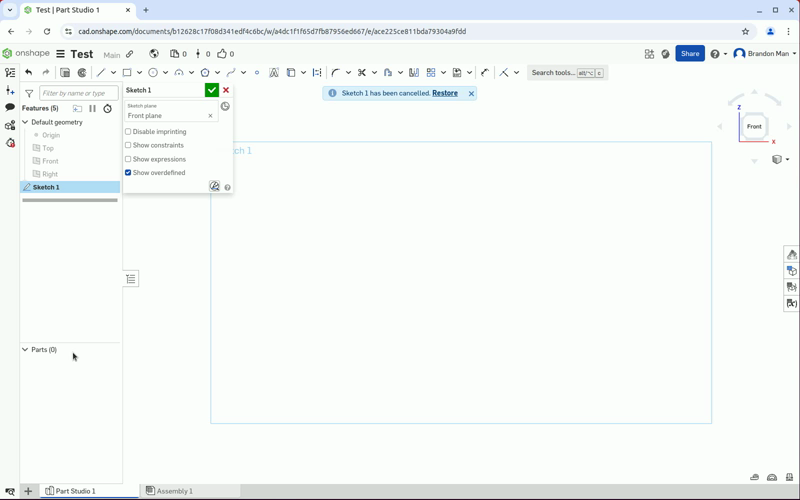
key(y)
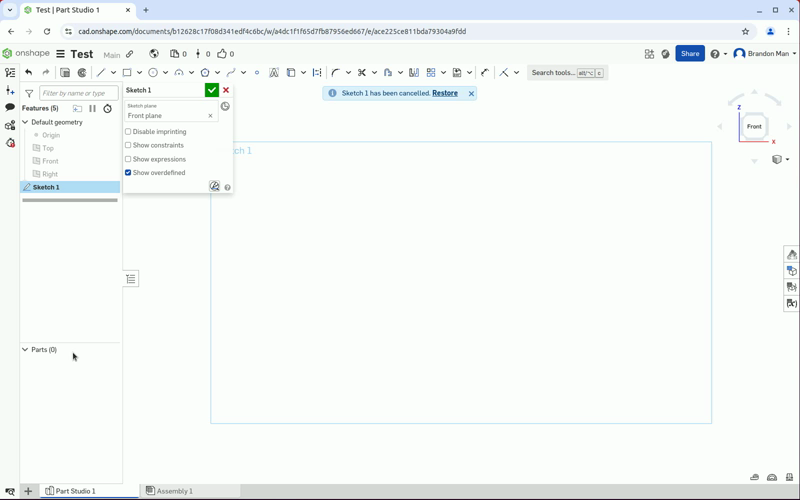
key(l)
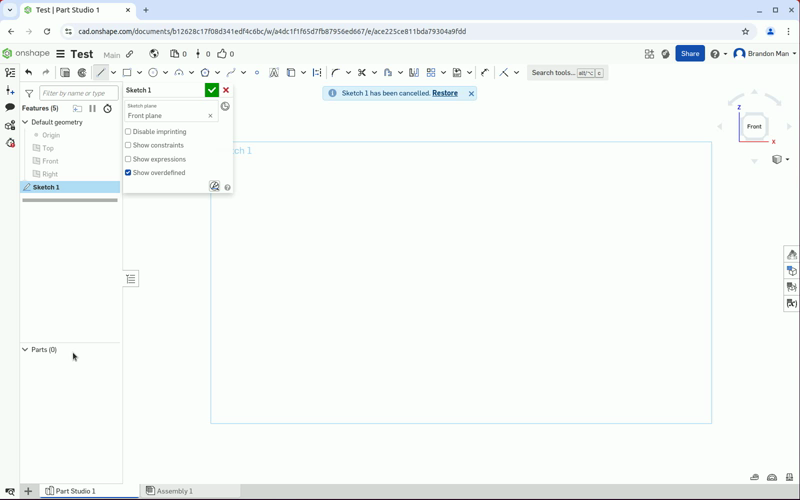
key_down(shift)
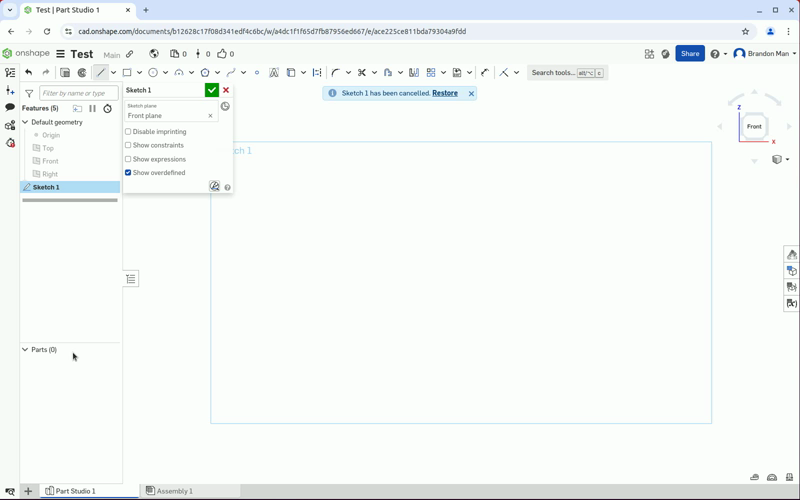
mouse_move(348, 282)
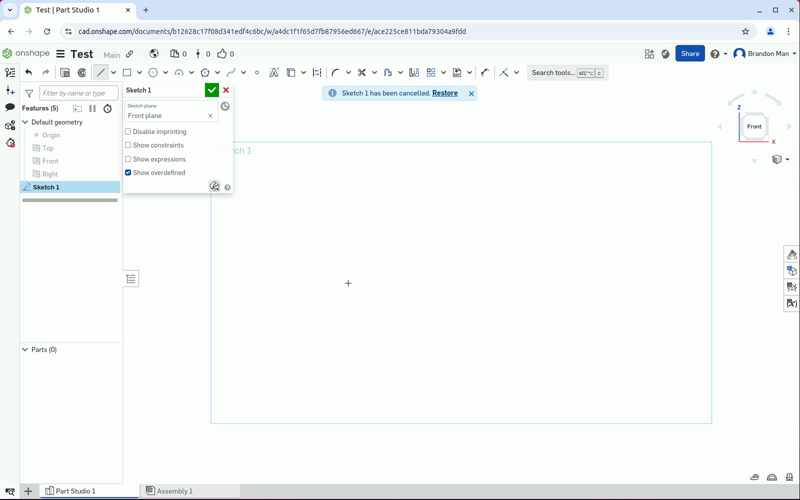
click(348, 282)
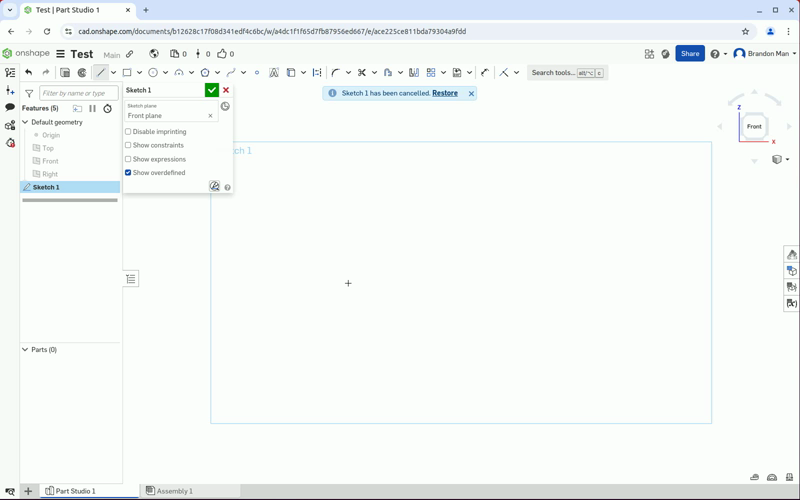
key_up(shift)
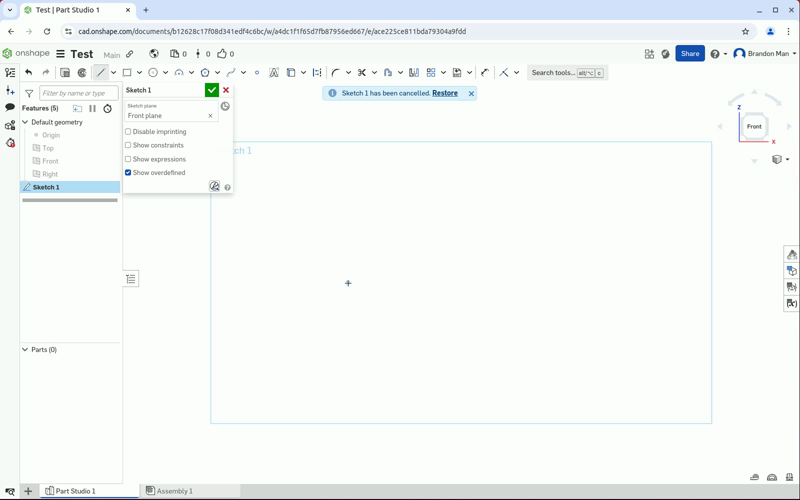
key_down(shift)
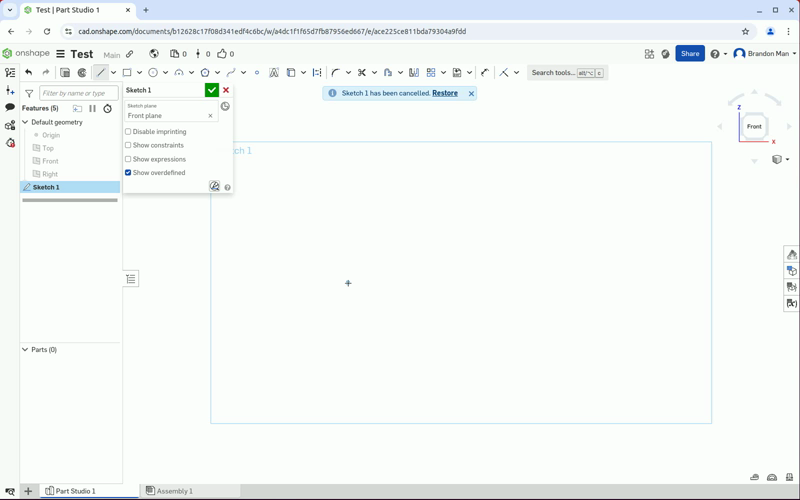
mouse_move(460, 282)
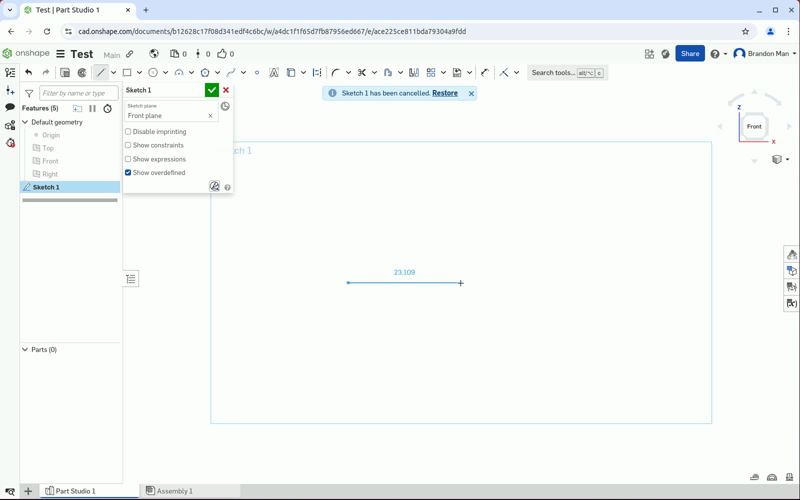
click(460, 282)
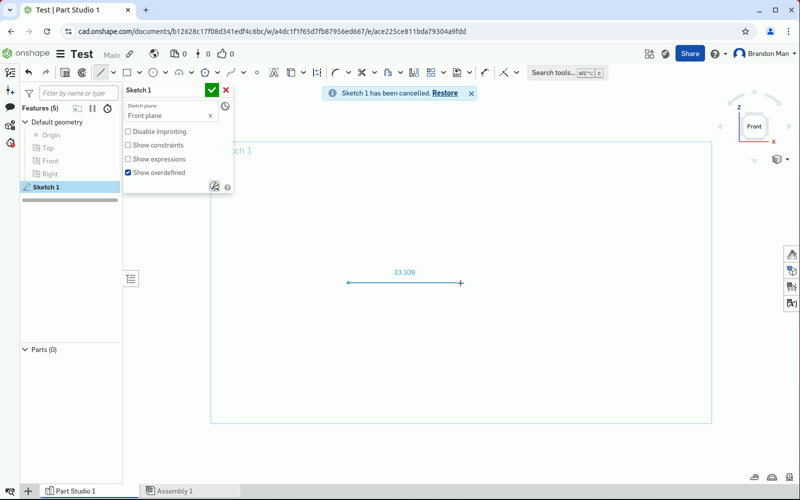
key_up(shift)
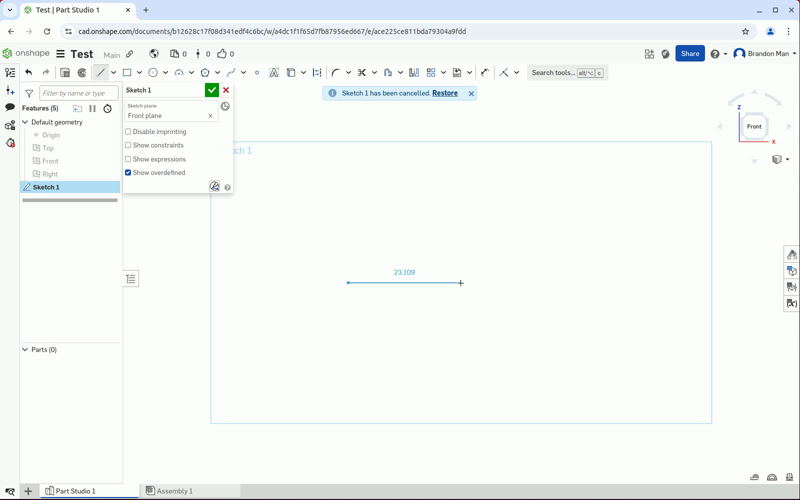
key_down(shift)
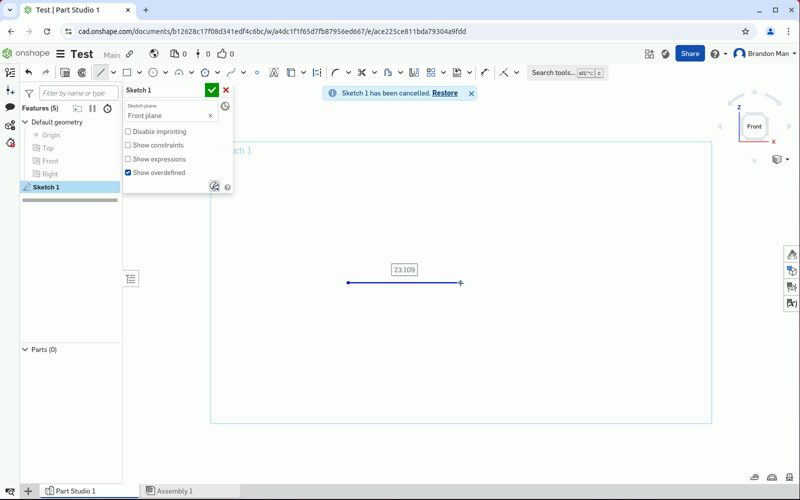
mouse_move(460, 170)
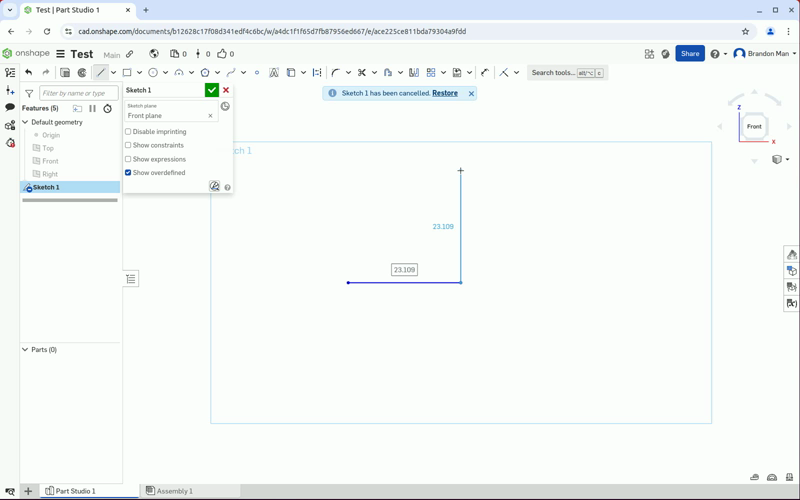
click(460, 170)
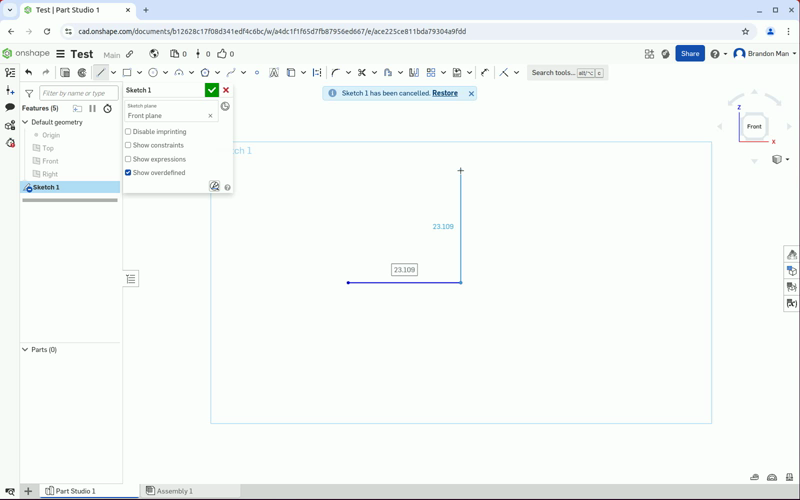
key_up(shift)
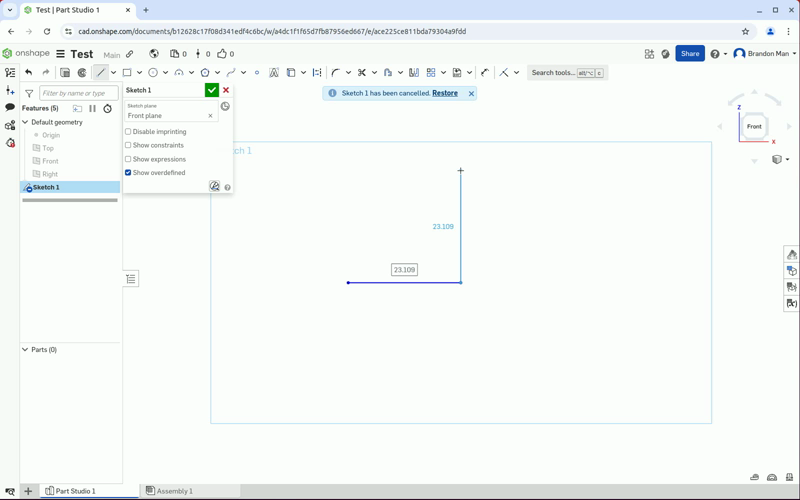
key_down(shift)
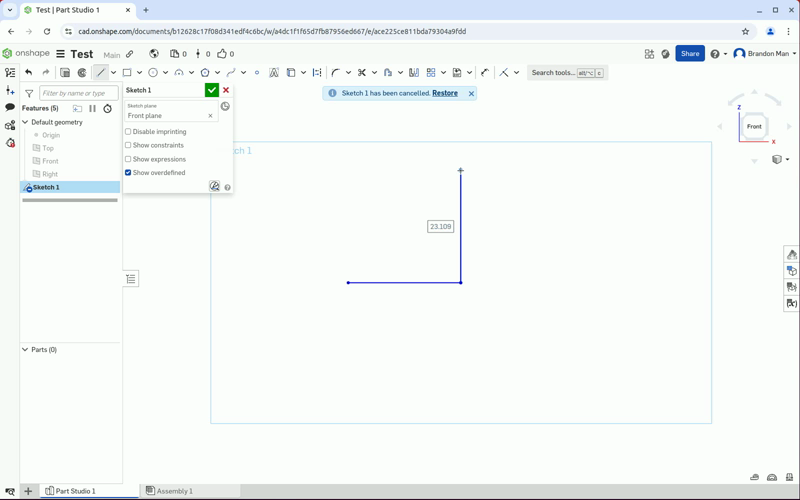
mouse_move(348, 170)
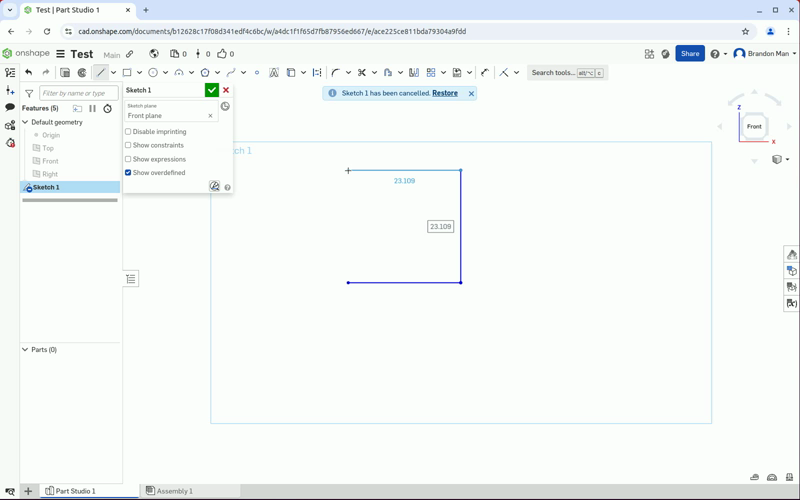
click(348, 170)
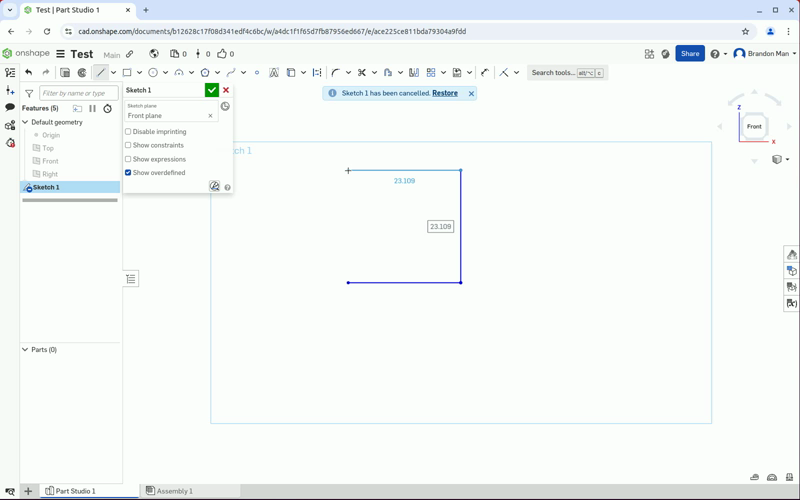
key_up(shift)
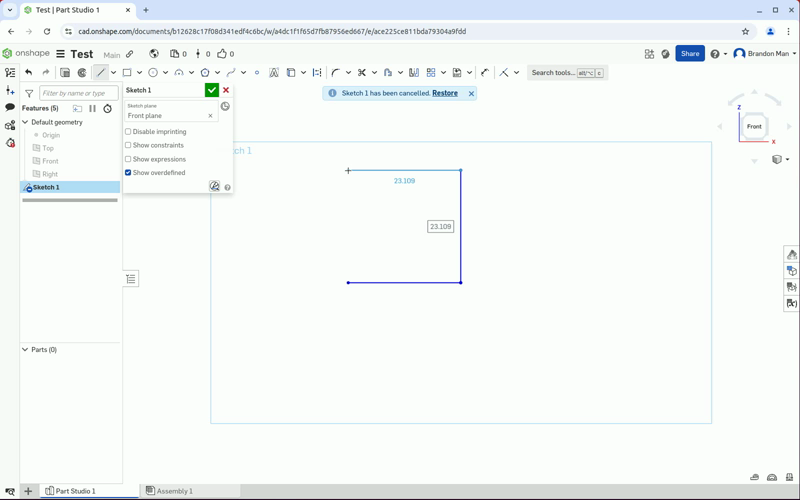
key_down(shift)
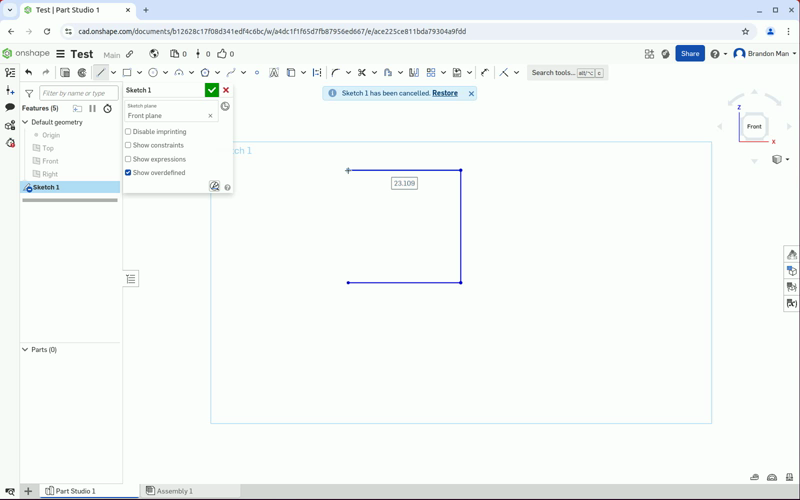
mouse_move(348, 282)
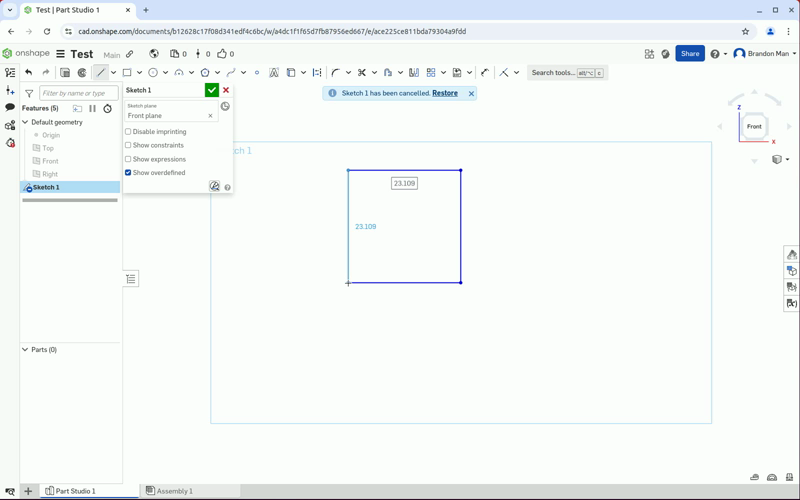
key_up(shift)
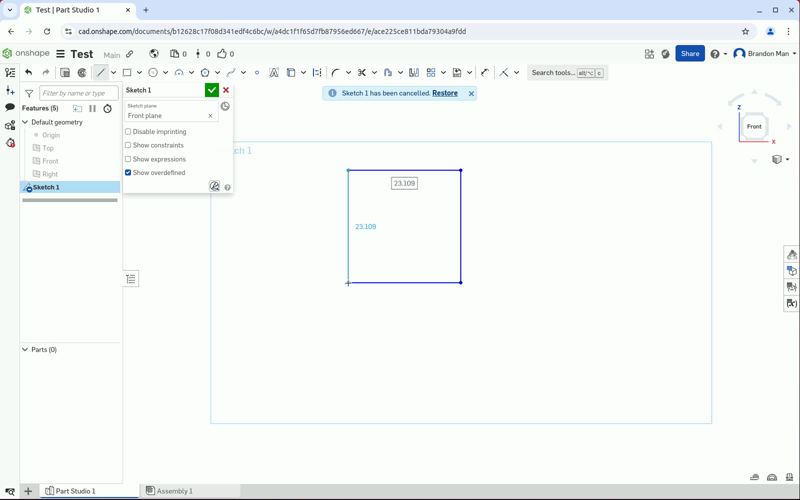
click(348, 282)
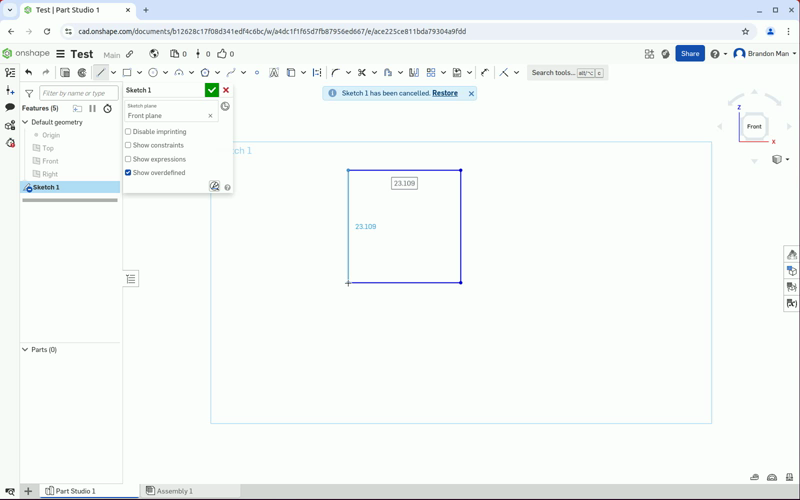
key(esc)
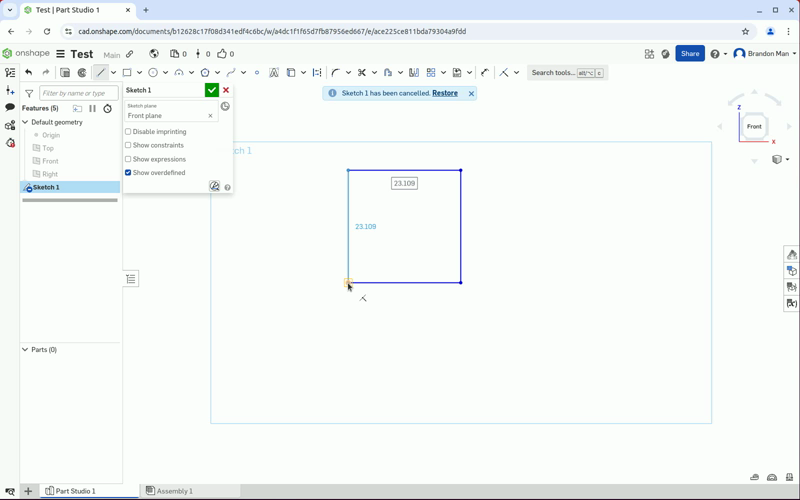
mouse_move(377, 227)
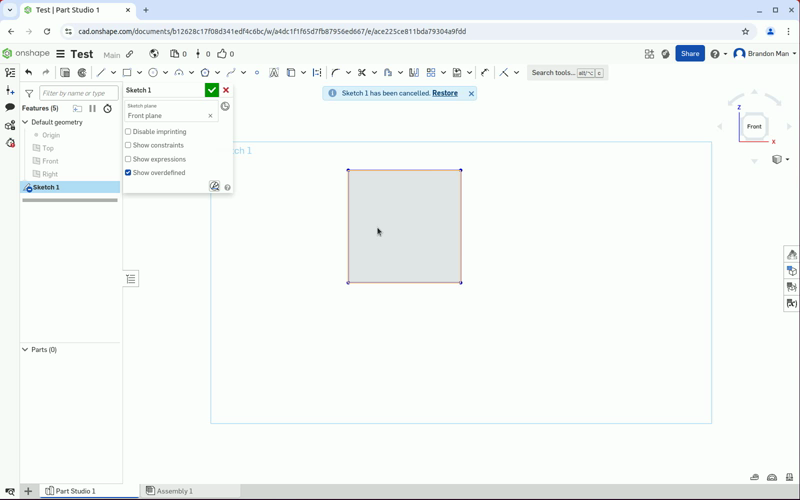
click(377, 227)
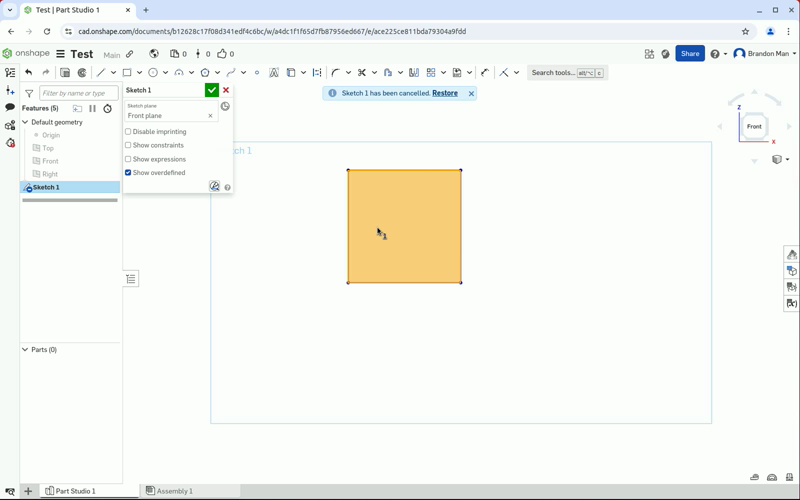
mouse_move(73, 352)
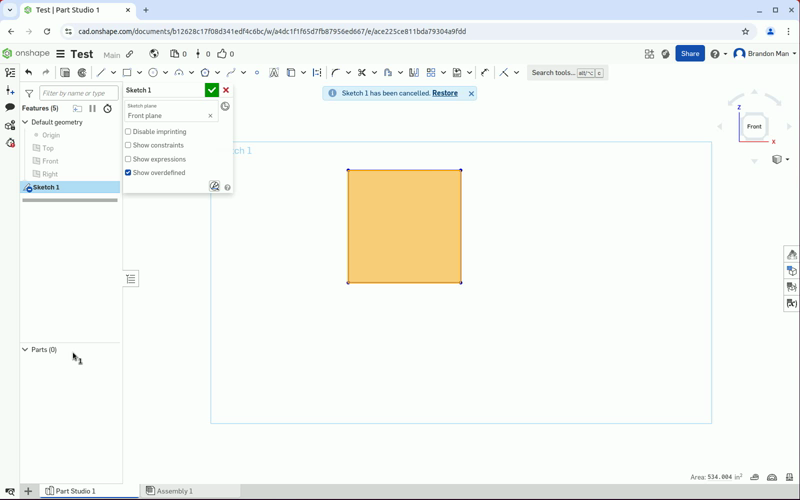
key(shift+y)
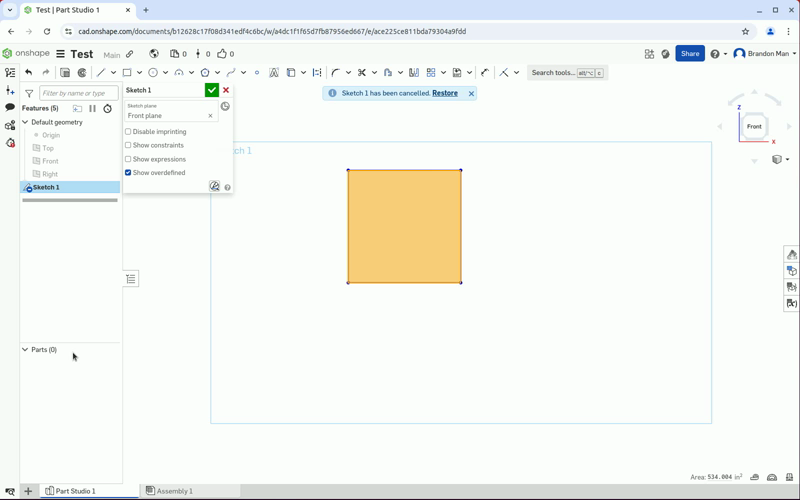
key(shift+e)
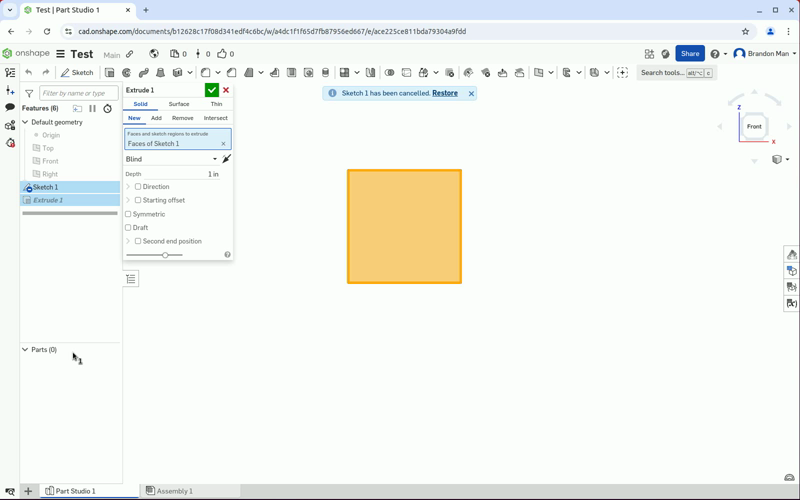
mouse_move(143, 106)
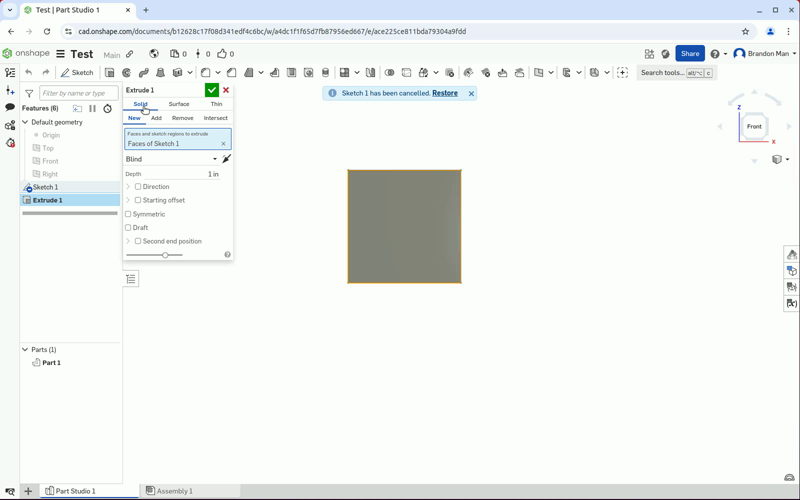
click(143, 106)
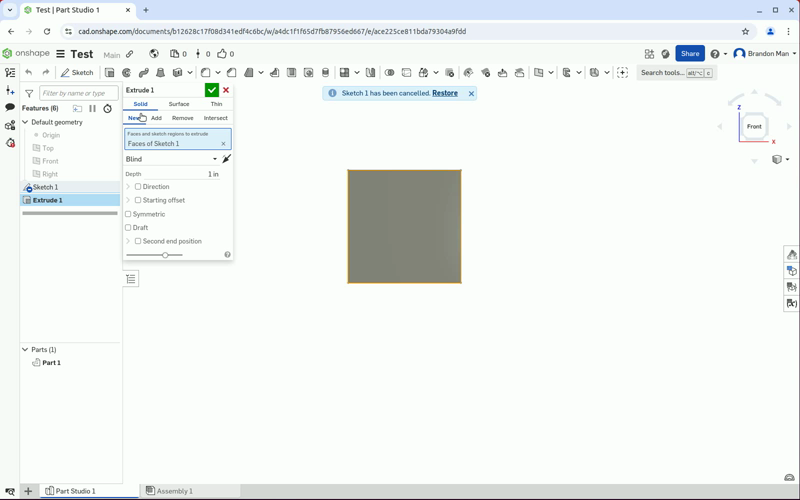
mouse_move(137, 120)
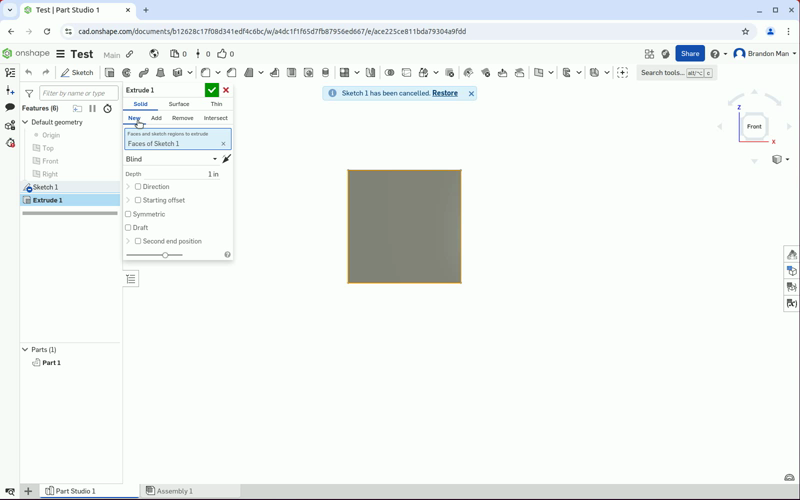
click(137, 120)
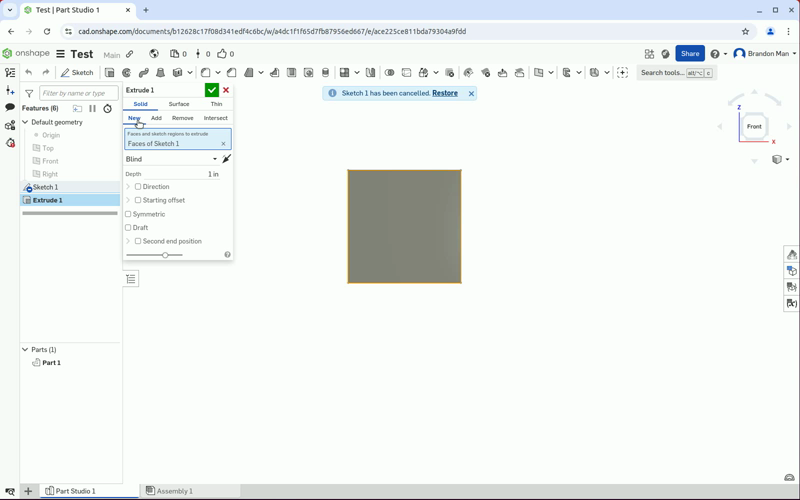
key(tab, 4)
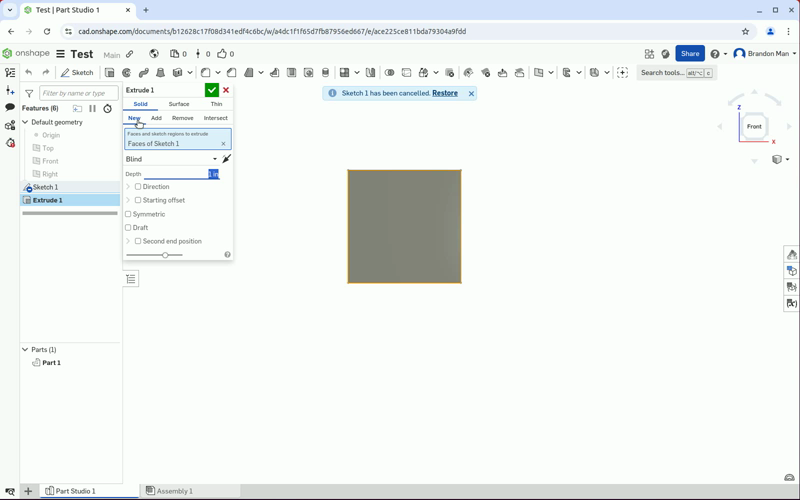
text(23.108)
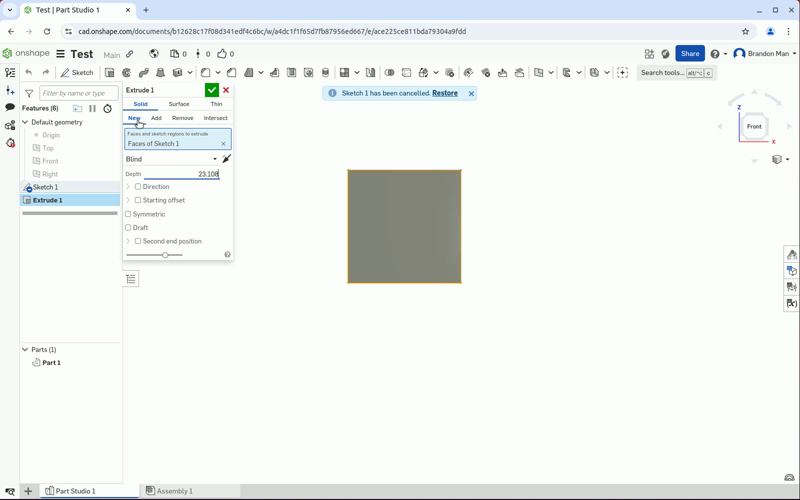
key(enter)
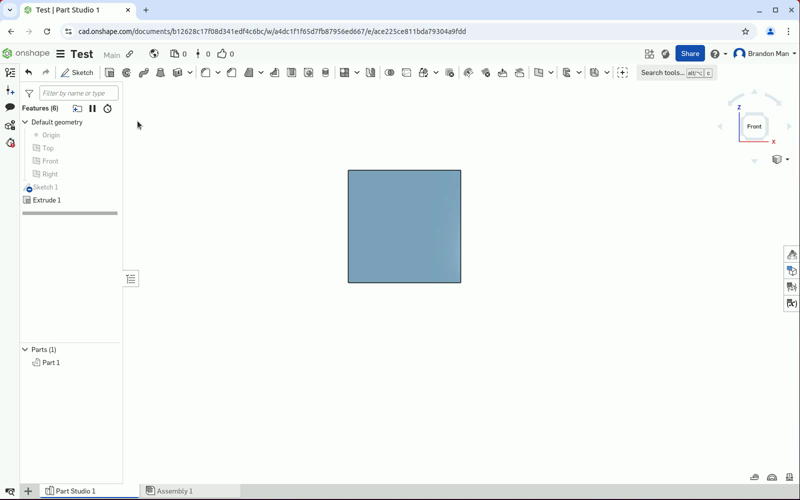
key(shift+h)
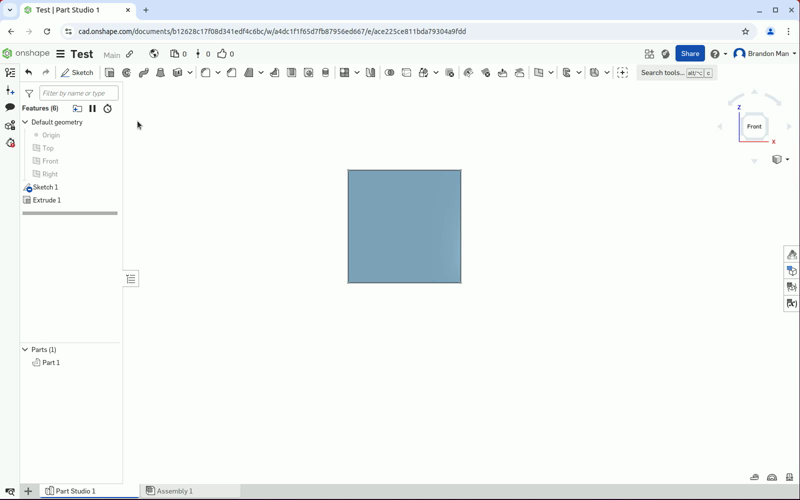
key(shift+h)
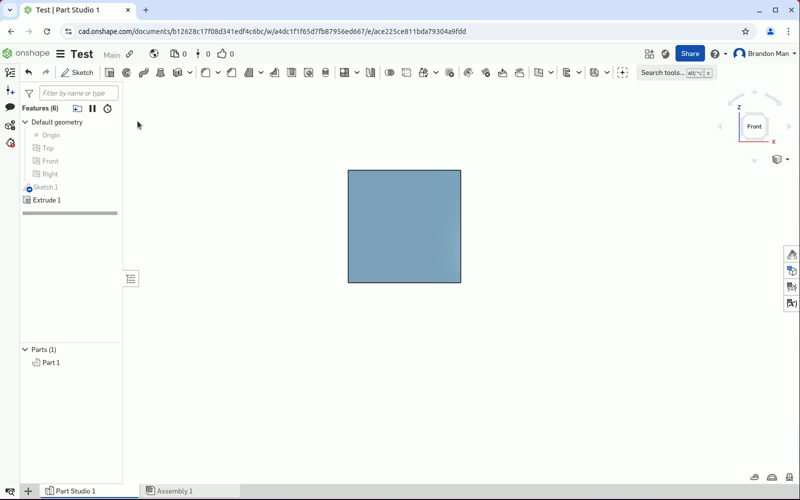
mouse_move(73, 189)
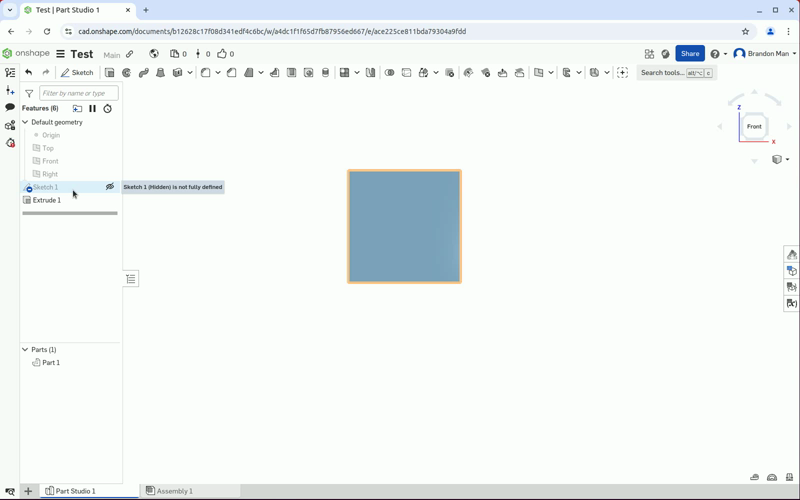
click(73, 189)
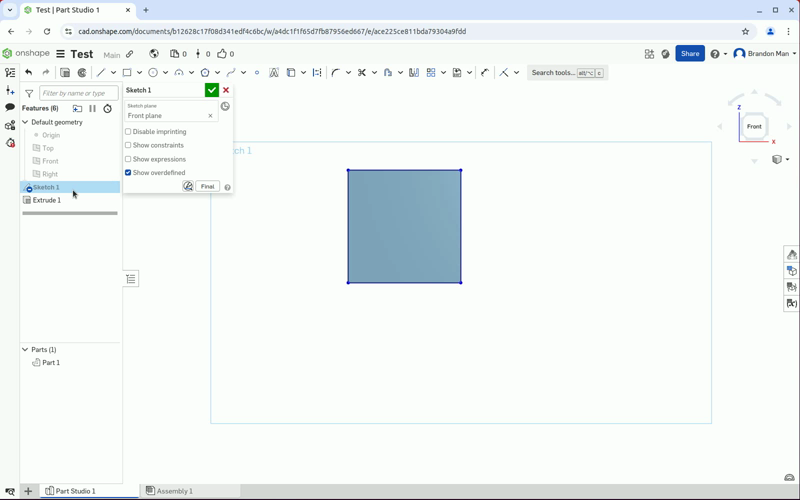
mouse_move(229, 92)
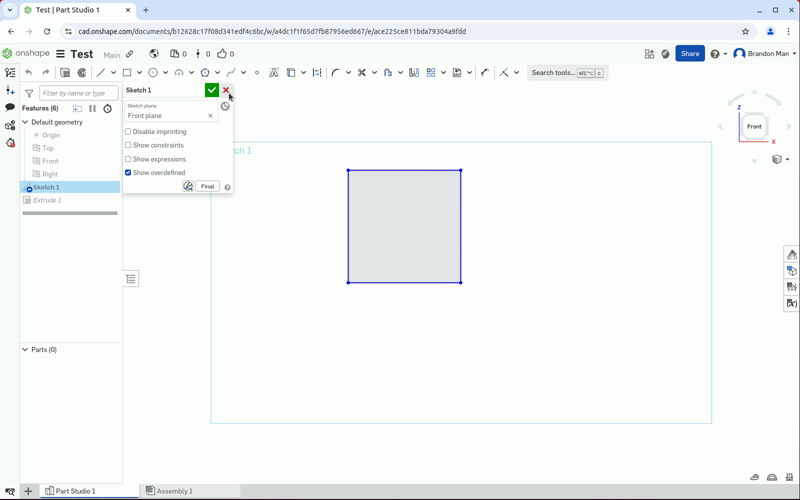
click(229, 92)
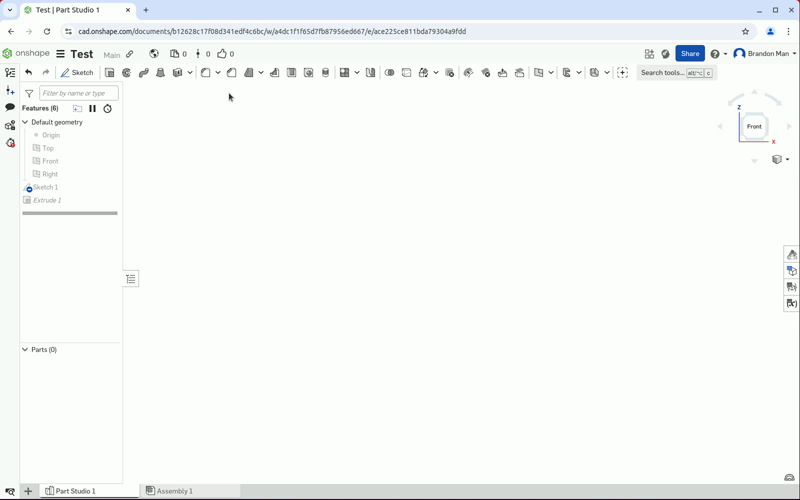
mouse_move(541, 75)
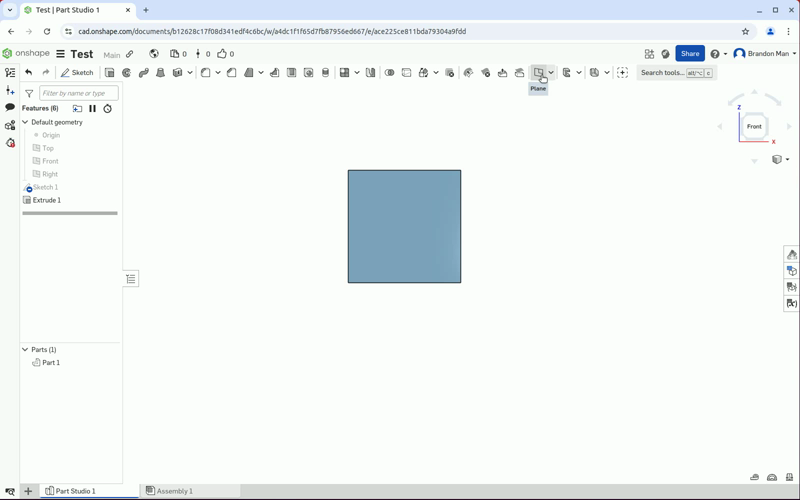
click(541, 75)
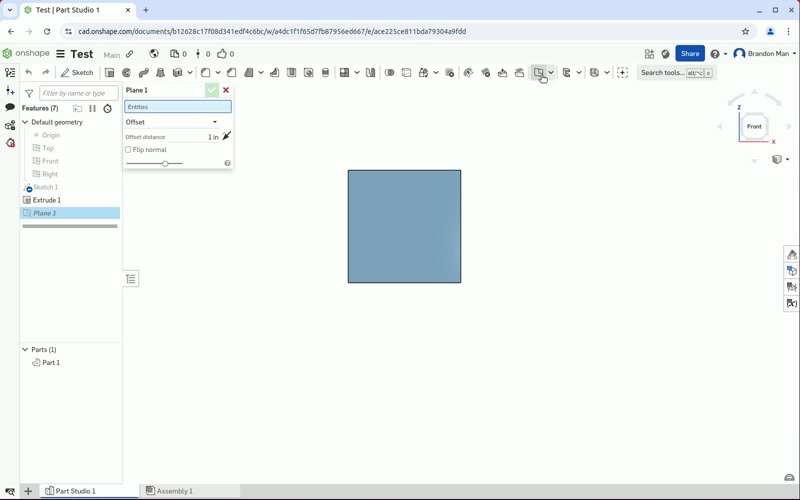
mouse_move(73, 163)
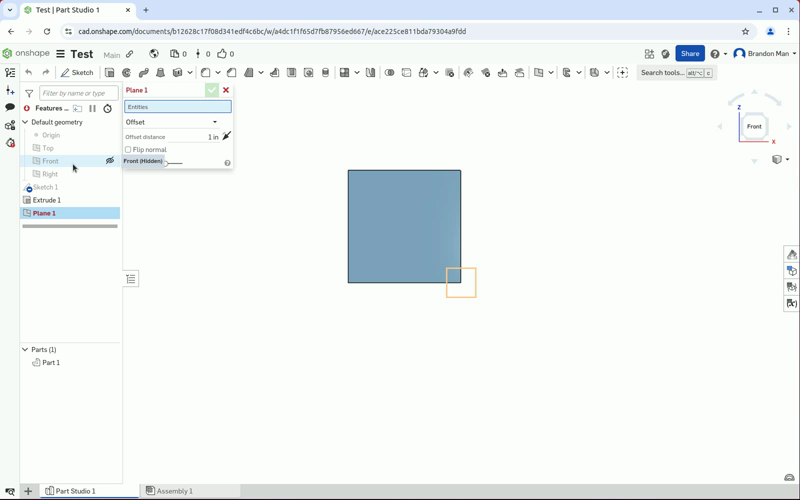
click(73, 163)
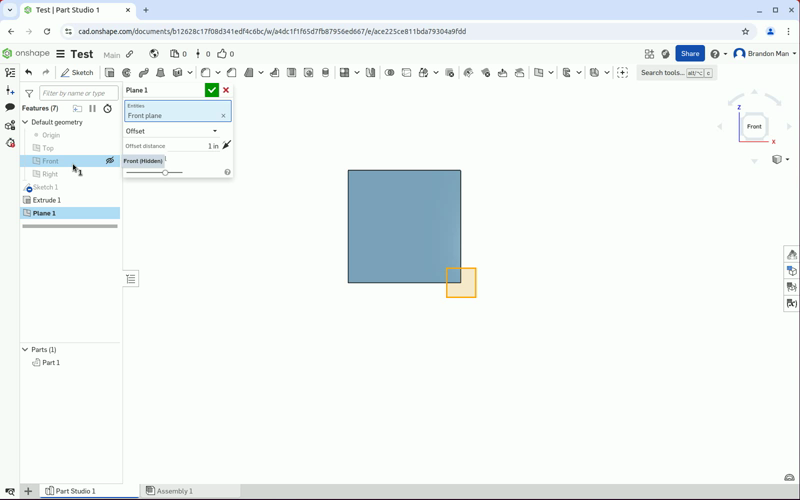
key(tab, 2)
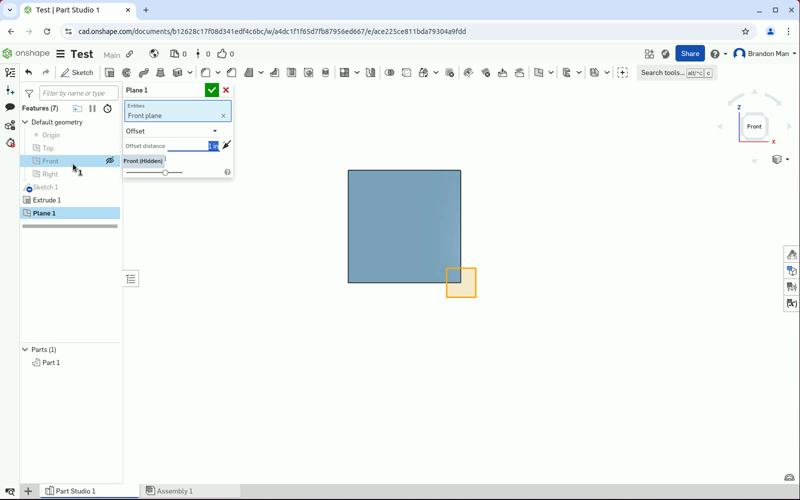
text(23.108)
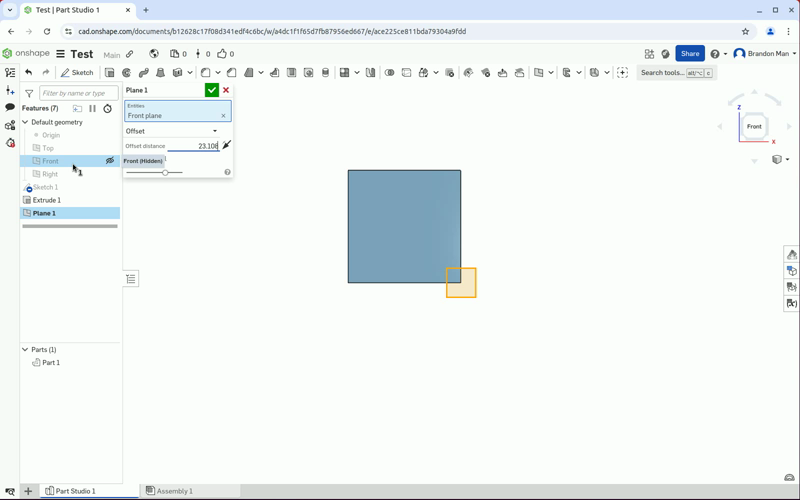
key(enter, 2)
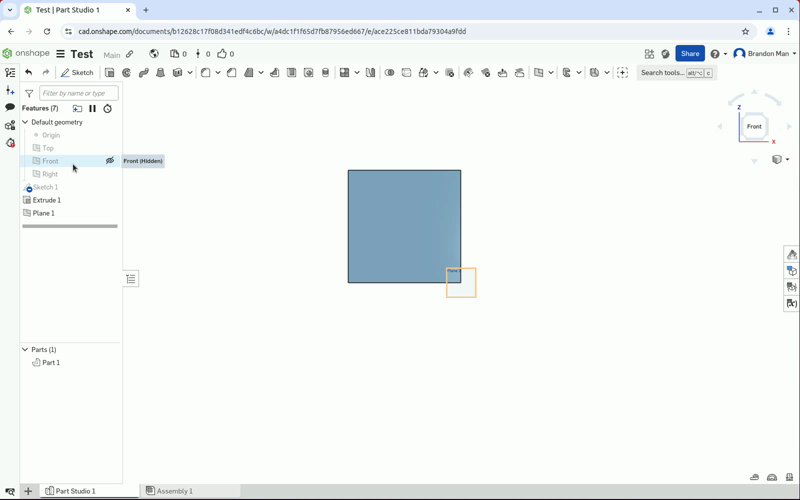
key(shift+s)
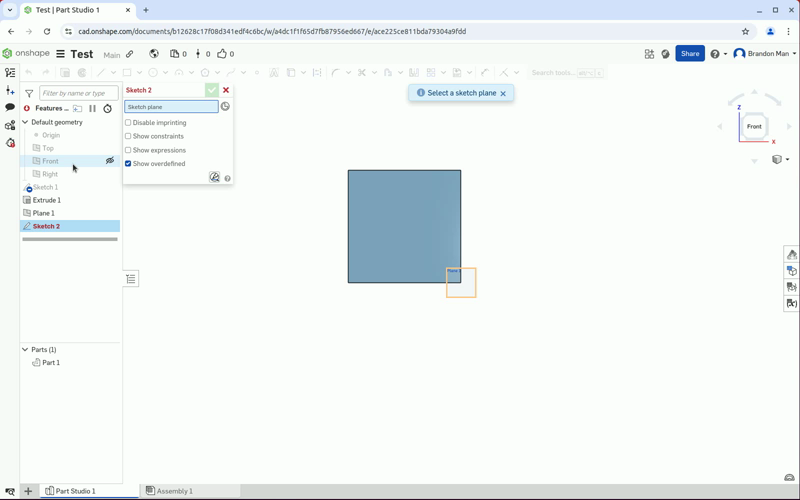
mouse_move(73, 215)
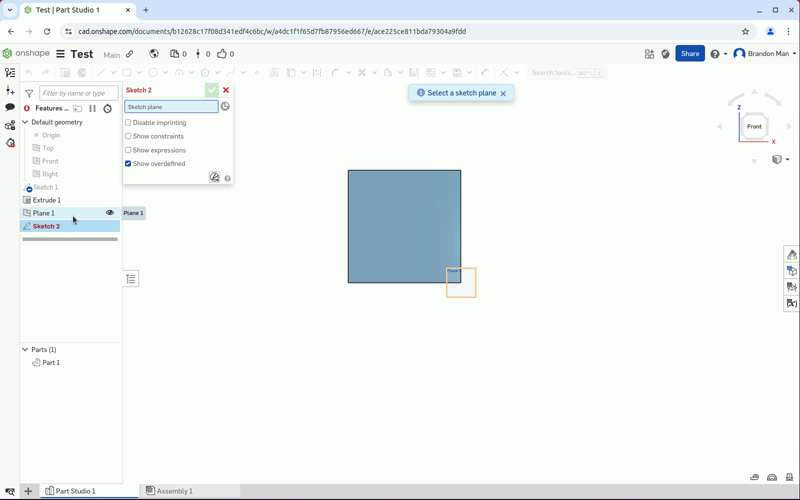
click(73, 215)
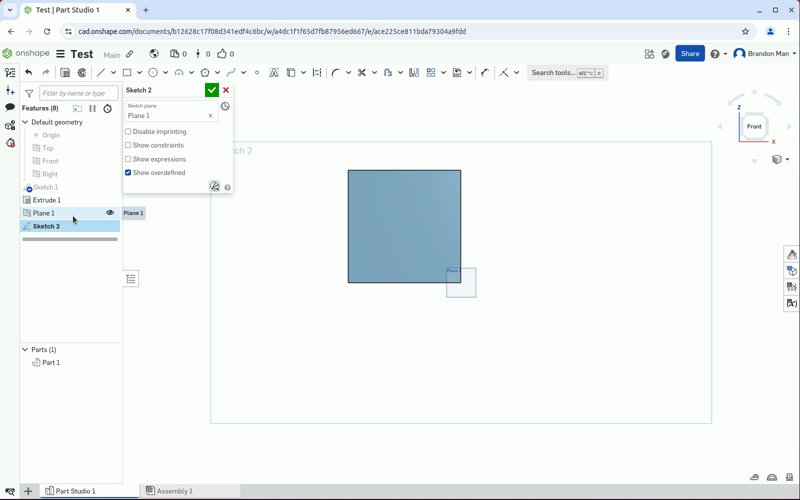
mouse_move(73, 352)
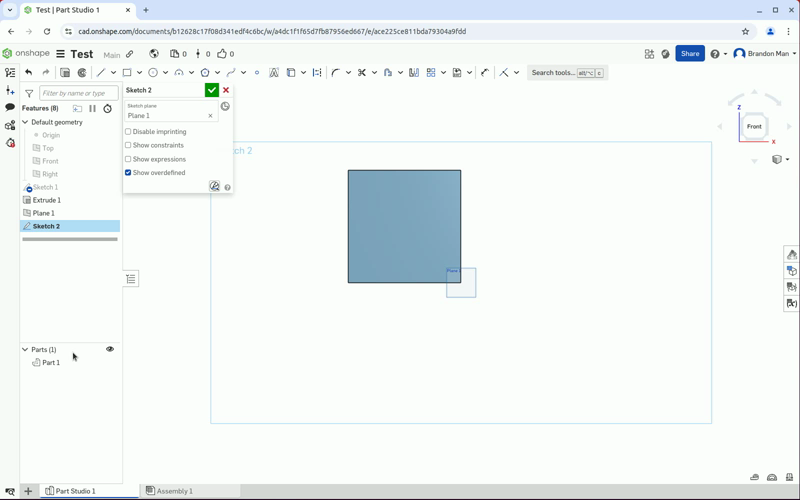
key(y)
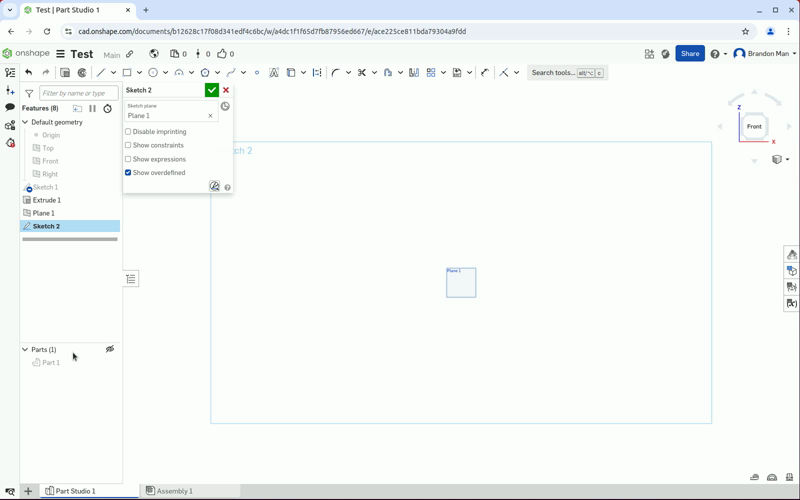
key(l)
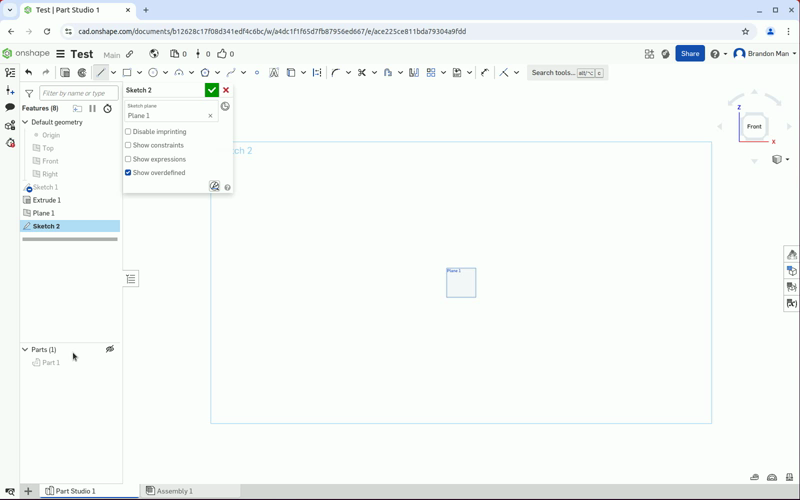
key_down(shift)
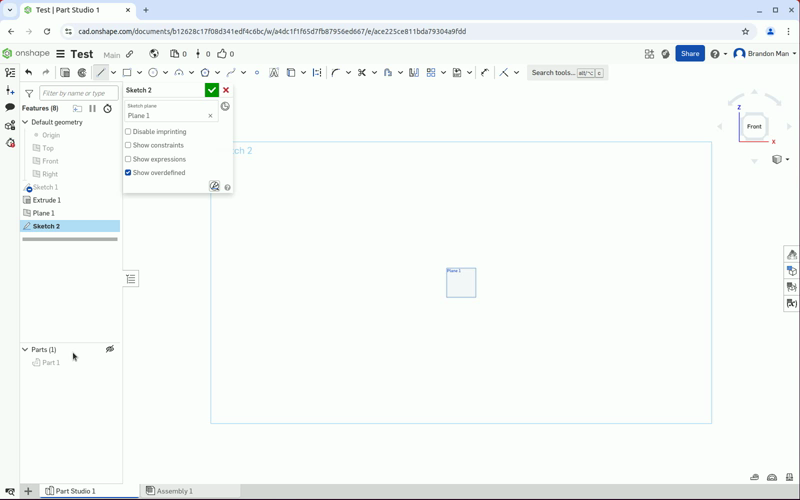
mouse_move(404, 282)
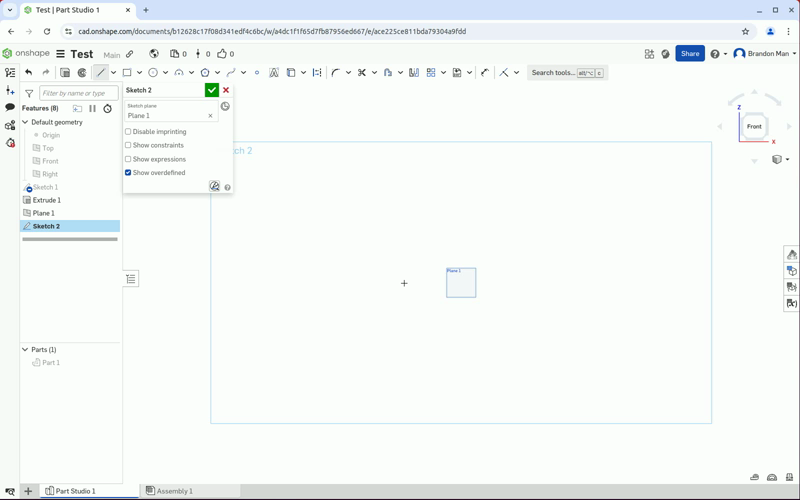
click(404, 282)
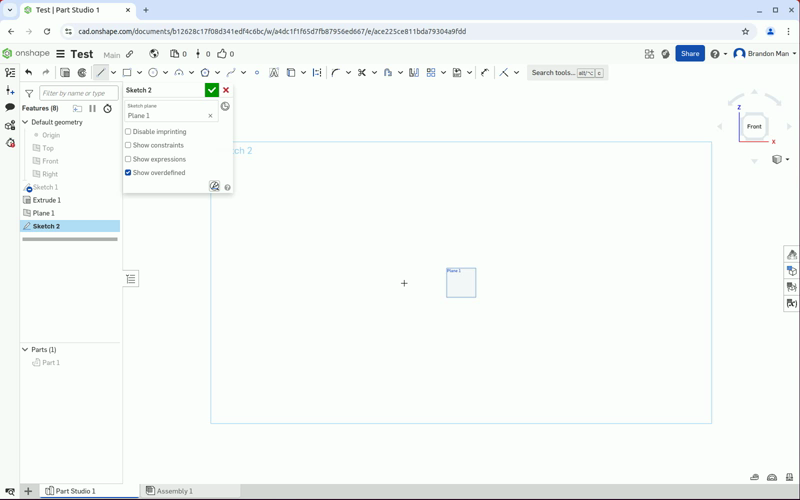
key_up(shift)
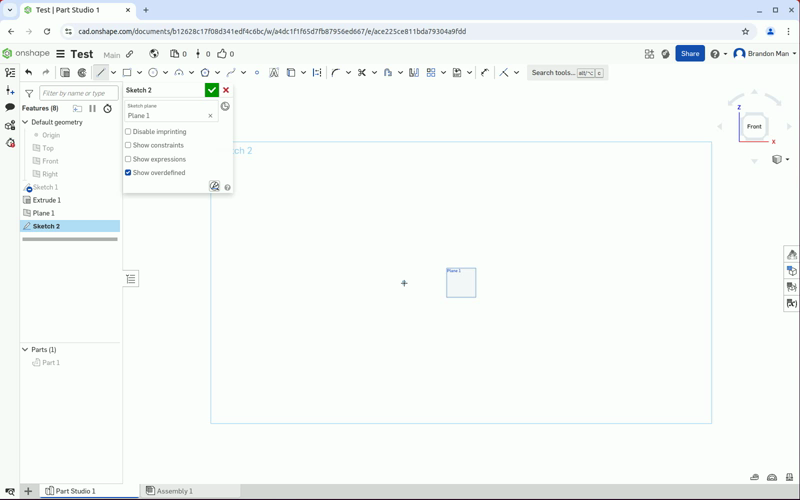
key_down(shift)
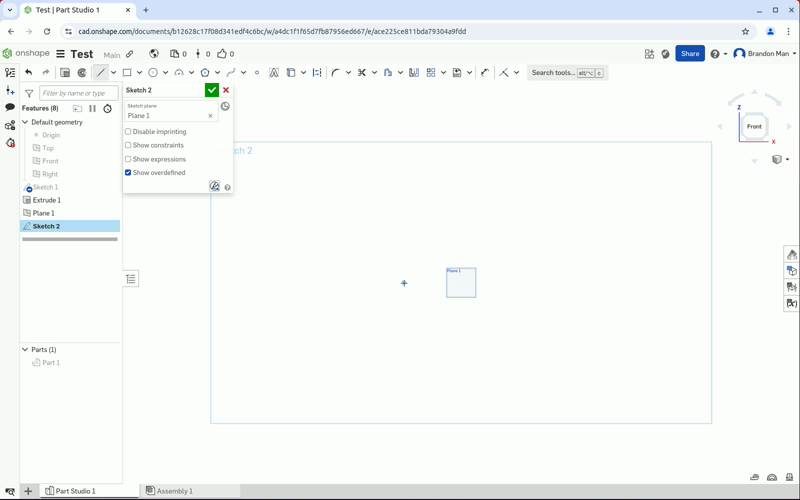
mouse_move(434, 282)
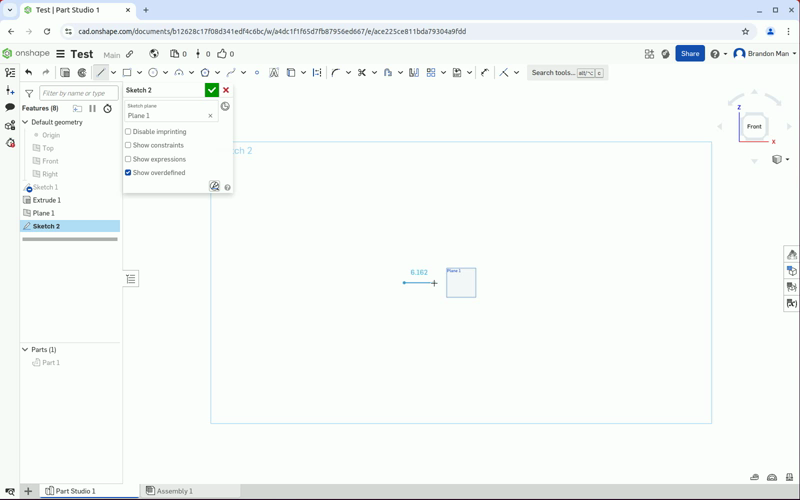
mouse_move(461, 282)
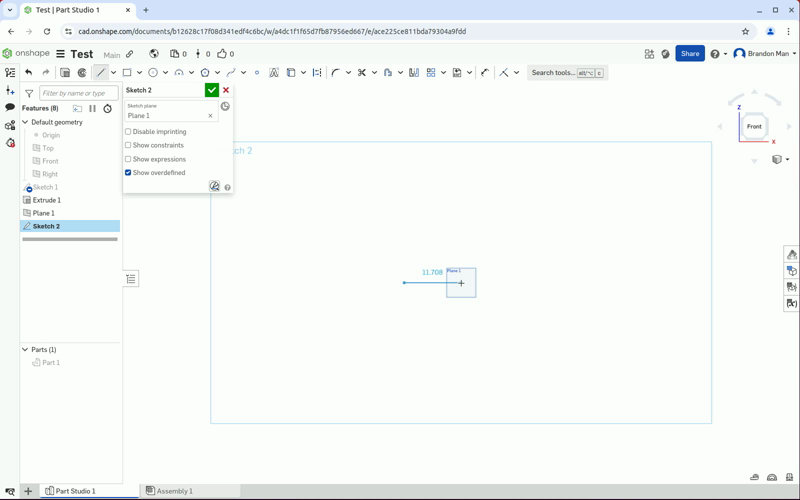
click(461, 282)
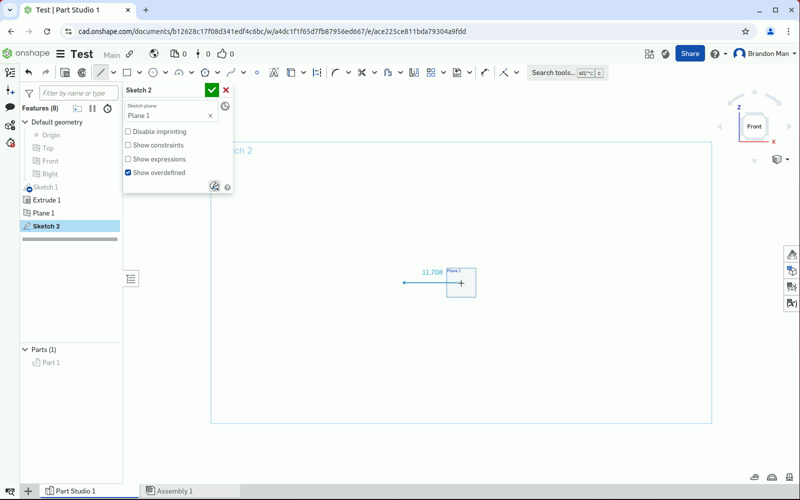
key_up(shift)
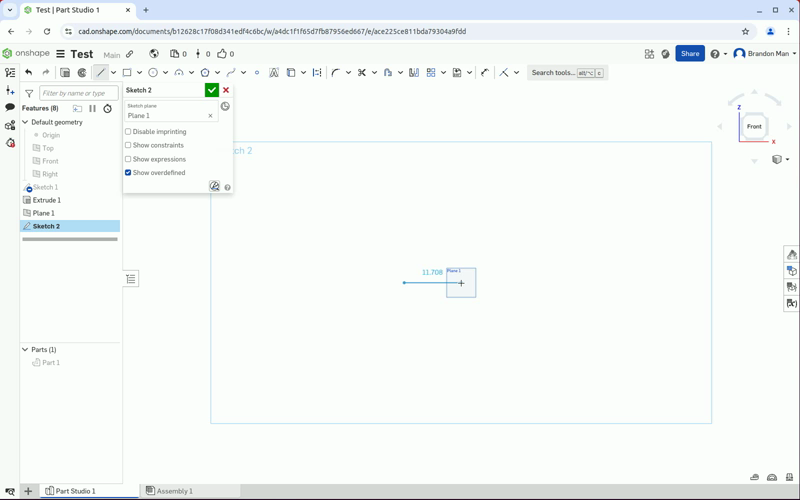
key_down(shift)
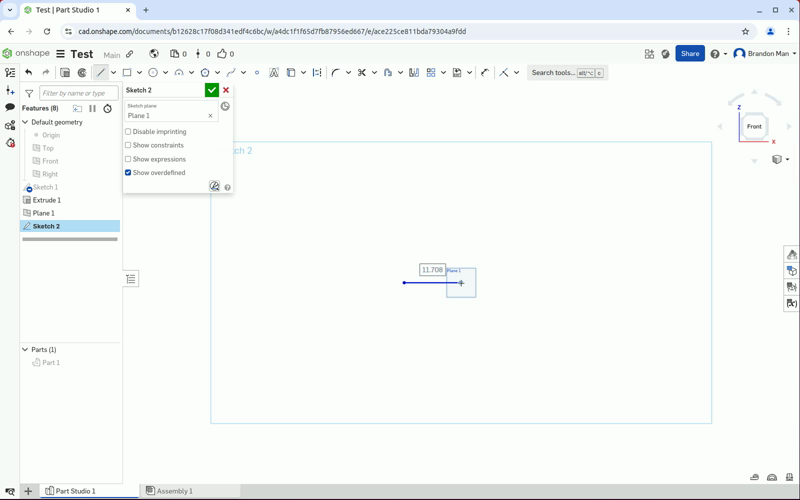
mouse_move(491, 282)
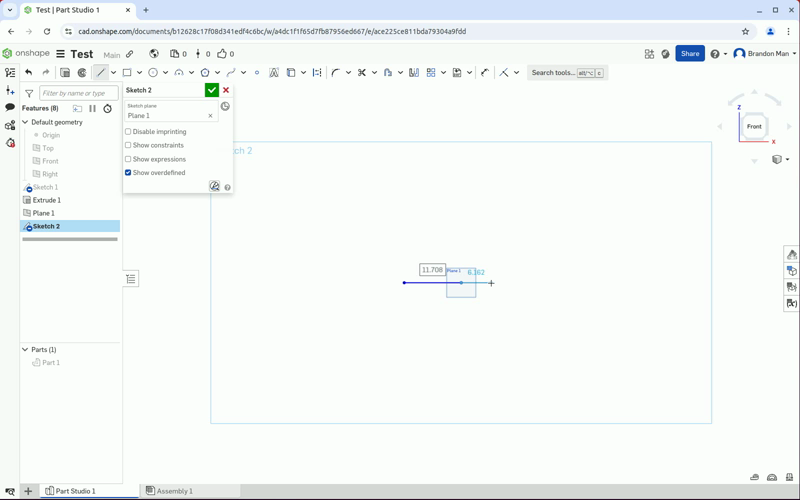
mouse_move(461, 226)
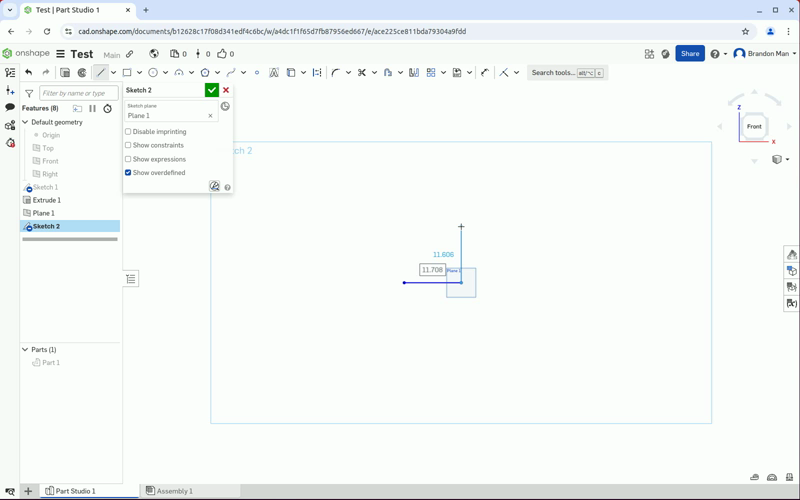
click(461, 226)
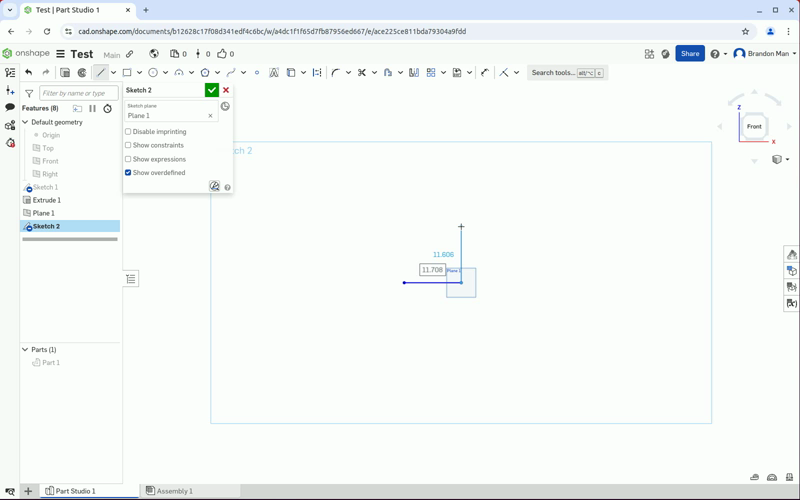
key_up(shift)
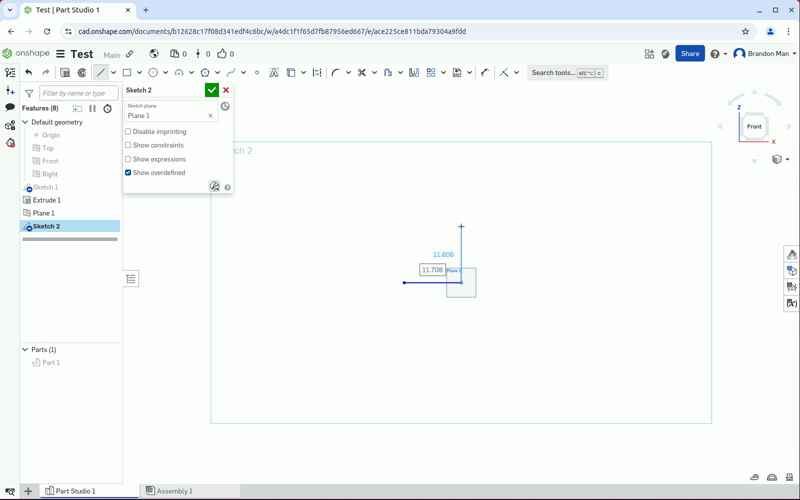
key_down(shift)
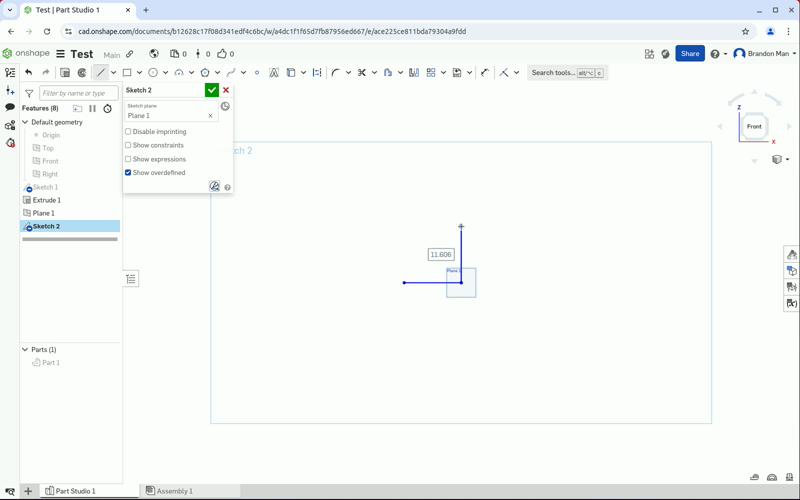
mouse_move(491, 226)
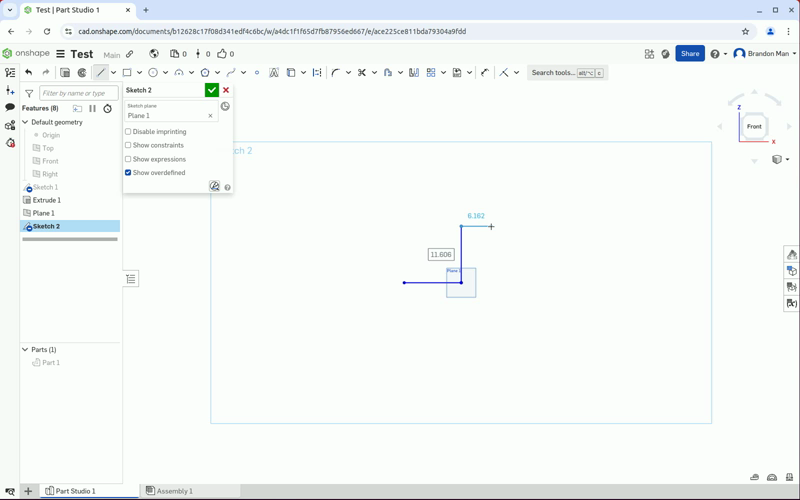
mouse_move(404, 226)
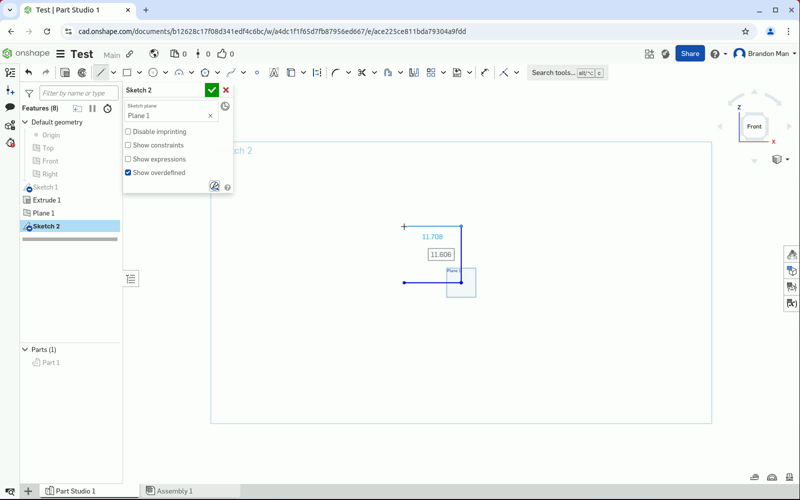
click(404, 226)
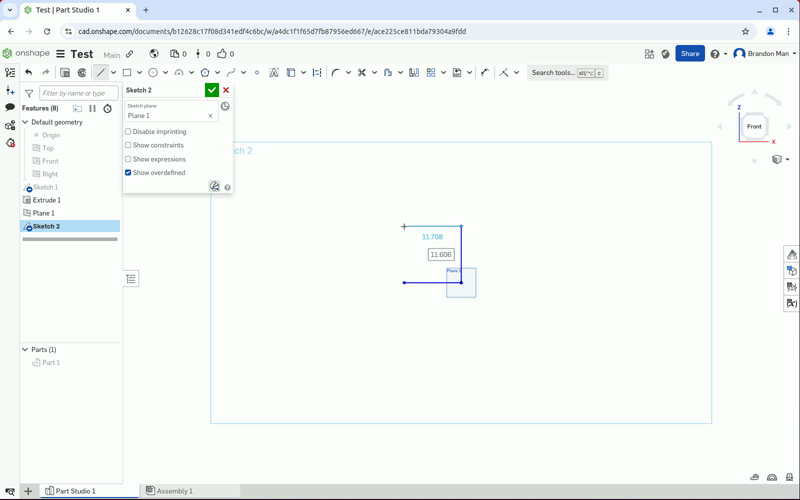
key_up(shift)
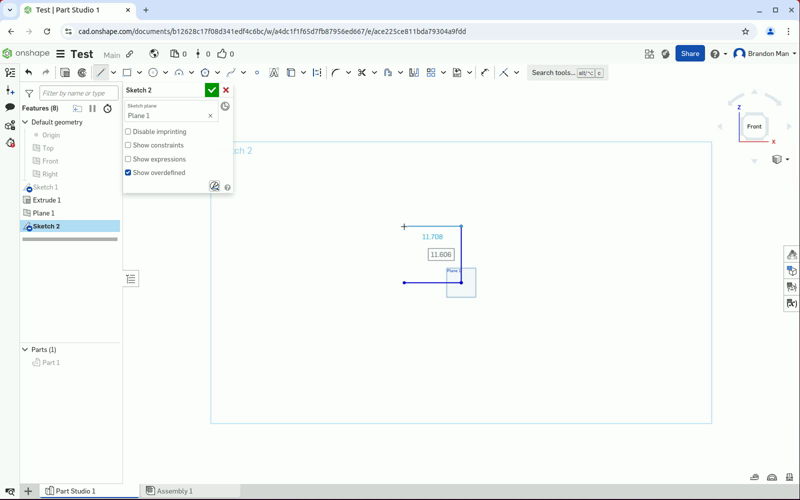
mouse_move(434, 226)
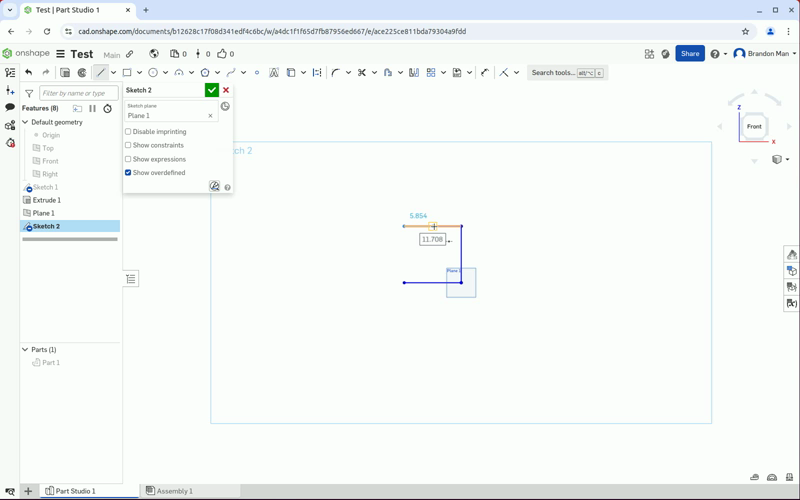
key_down(shift)
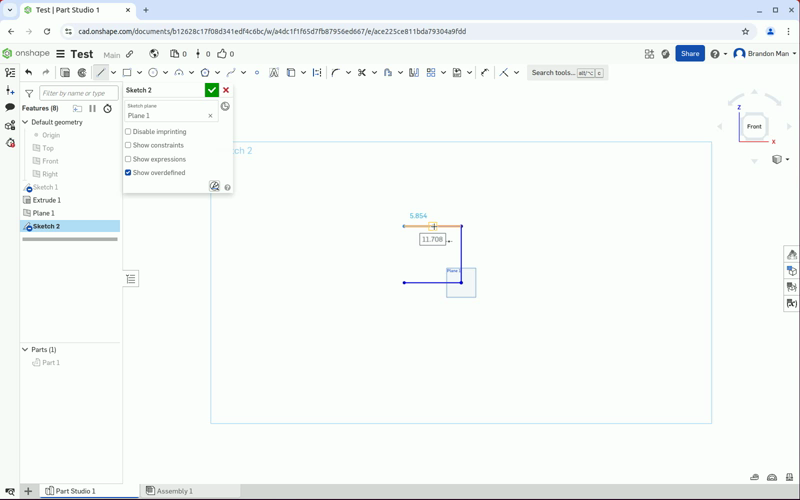
mouse_move(404, 282)
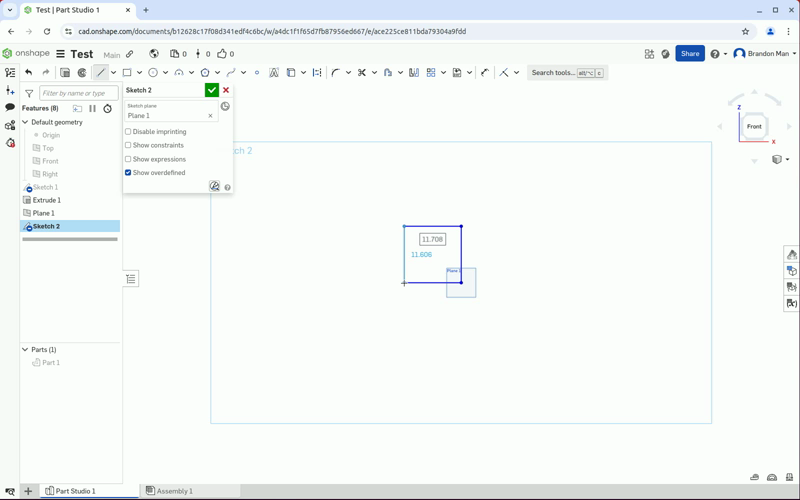
key_up(shift)
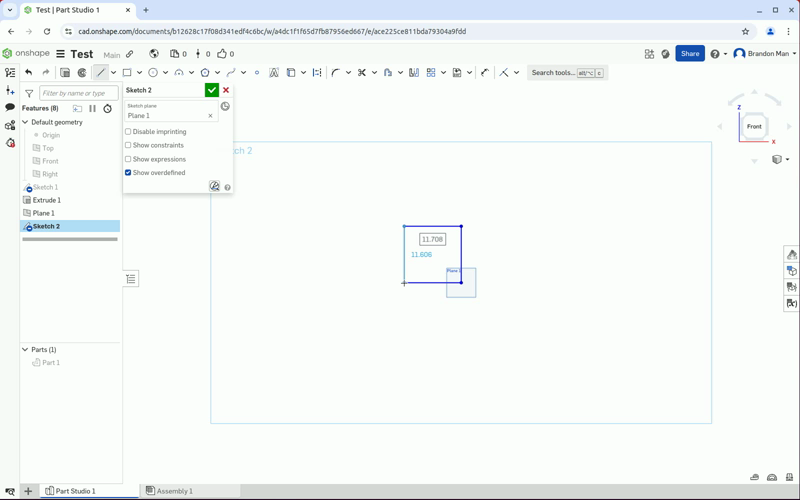
click(404, 282)
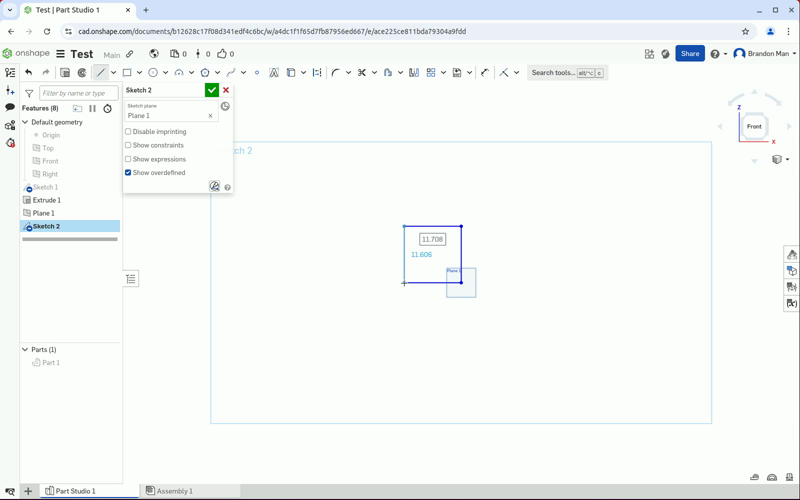
key(esc)
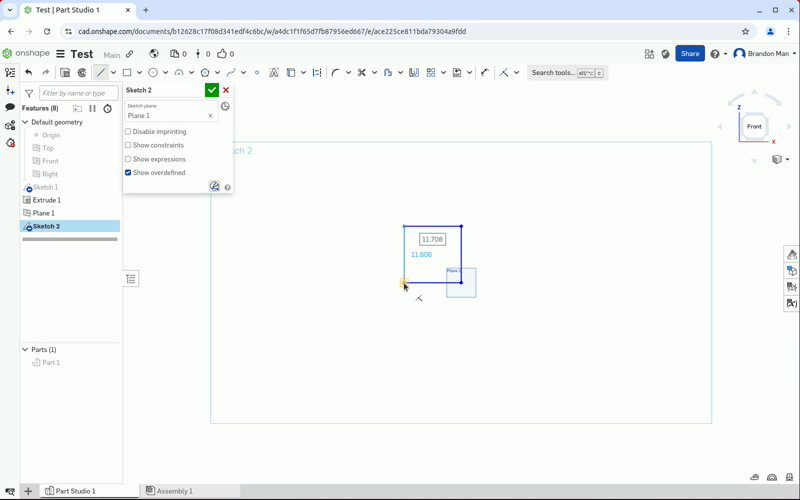
mouse_move(452, 252)
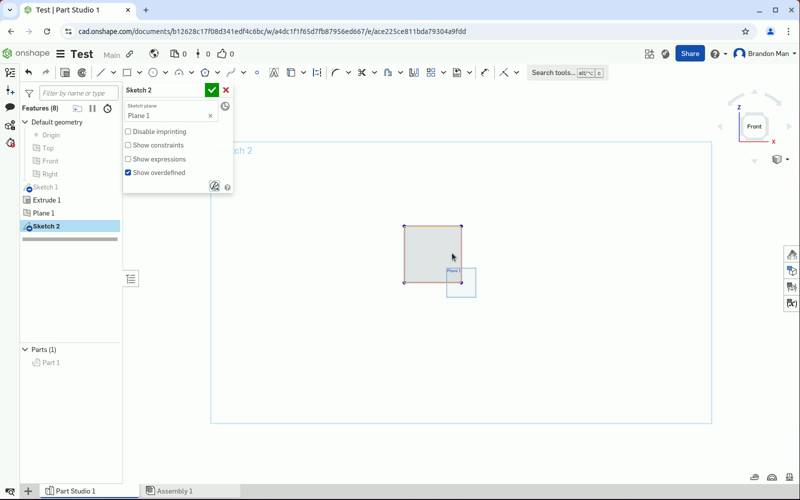
click(452, 252)
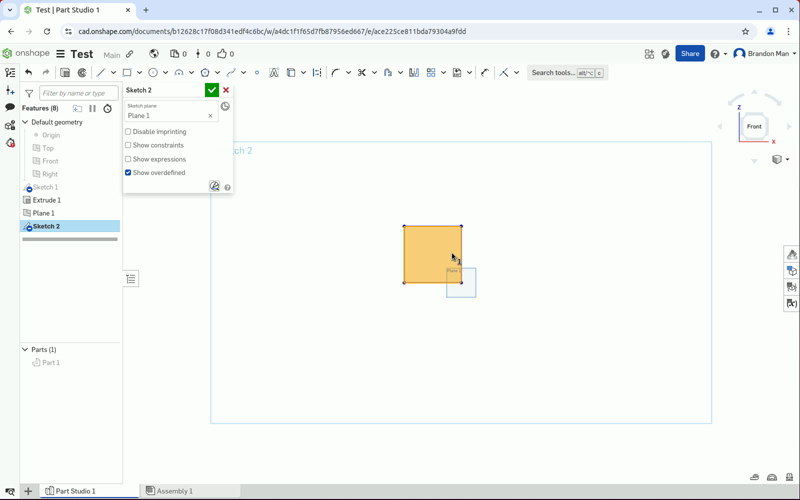
mouse_move(73, 352)
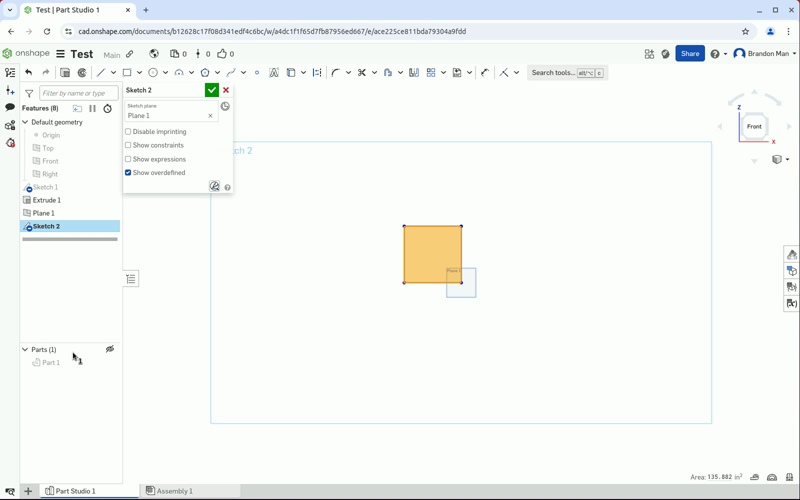
key(shift+y)
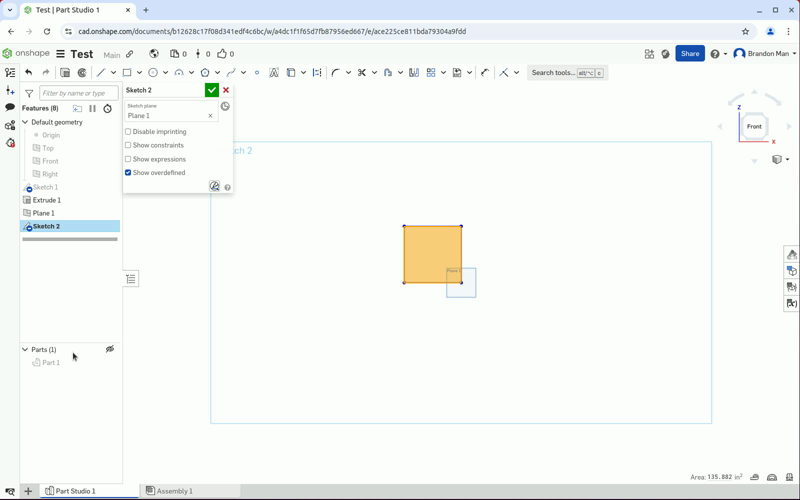
key(shift+e)
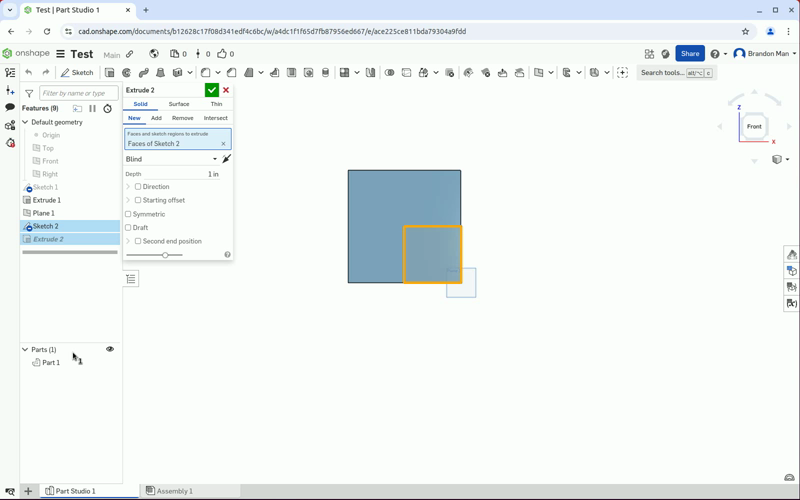
mouse_move(143, 106)
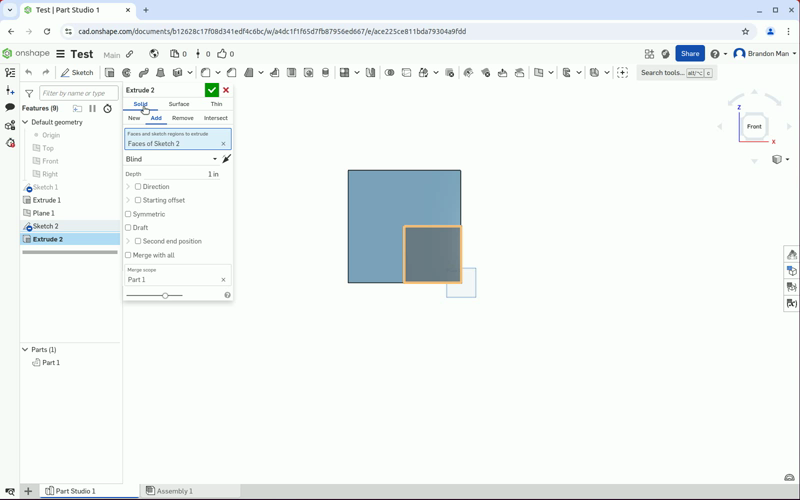
click(143, 106)
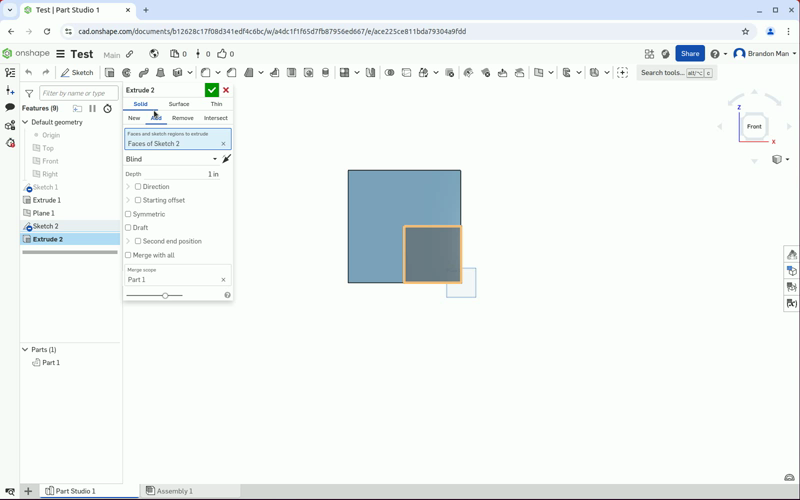
mouse_move(186, 120)
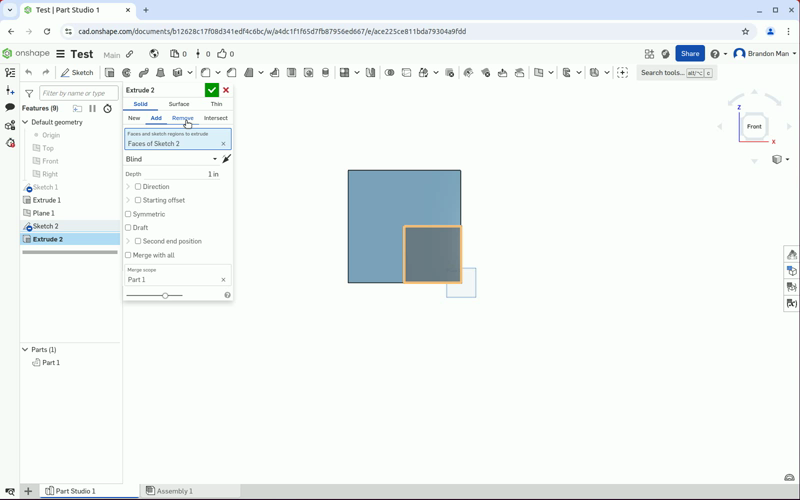
click(186, 120)
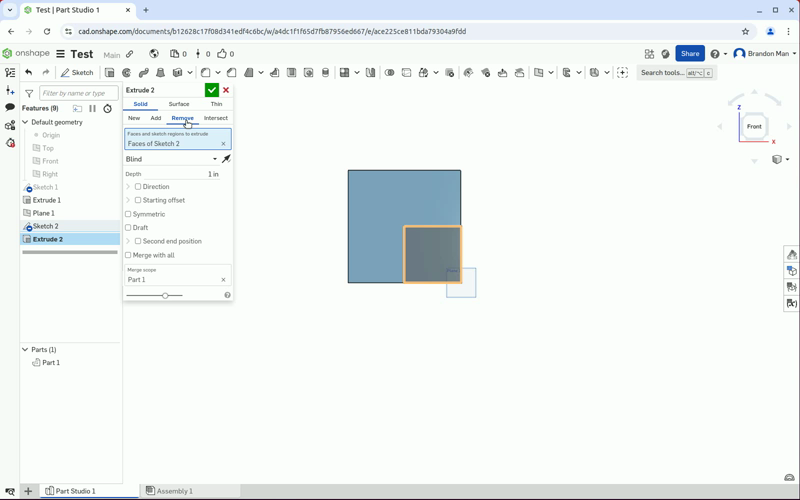
key(tab, 4)
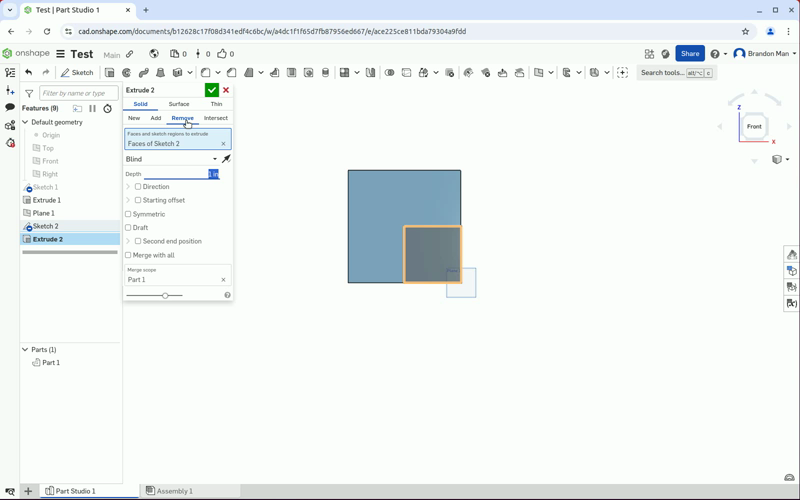
text(11.554)
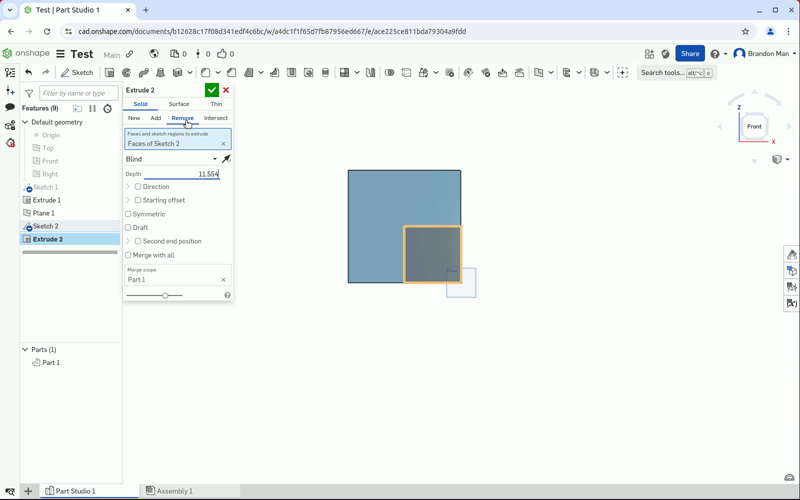
key(tab, 6)
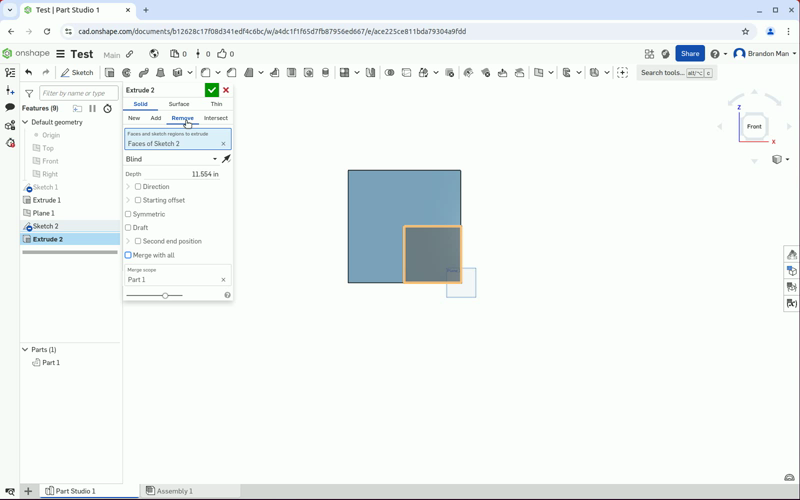
key(space)
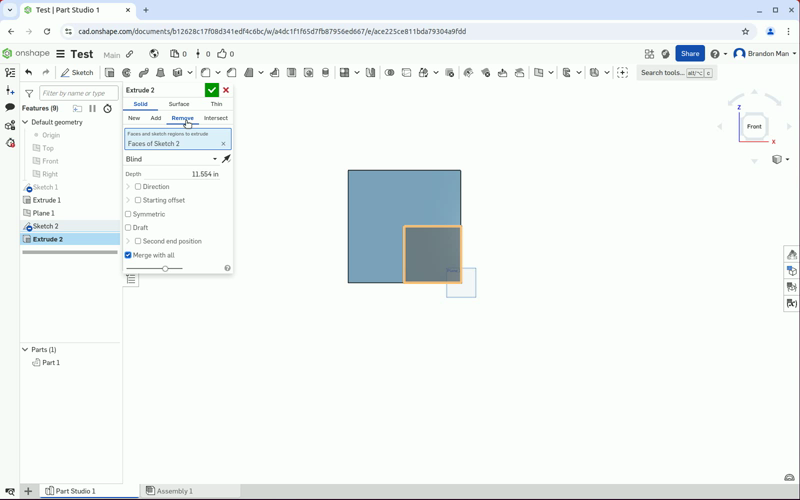
key(enter)
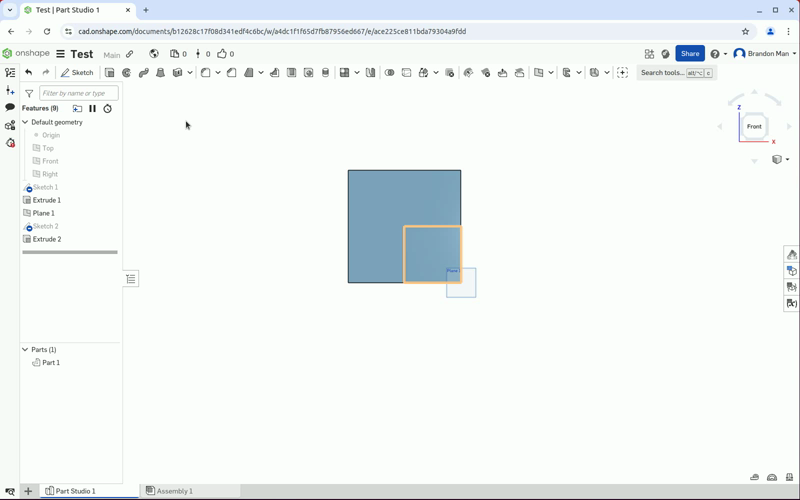
key(shift+h)
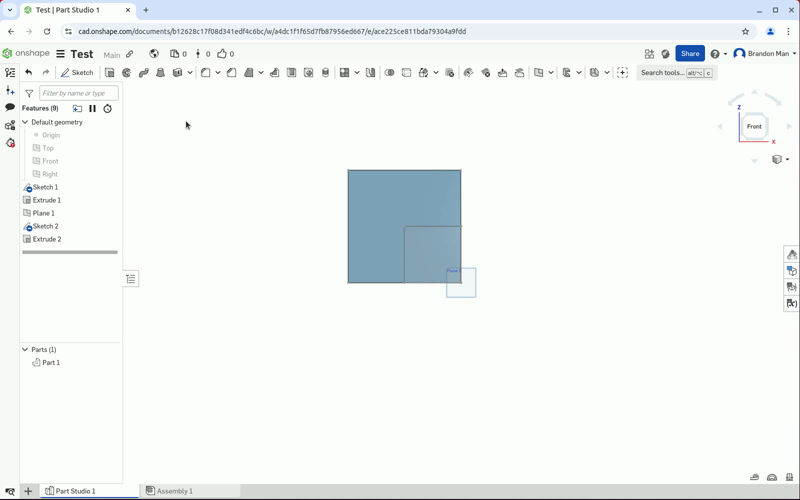
key(shift+h)
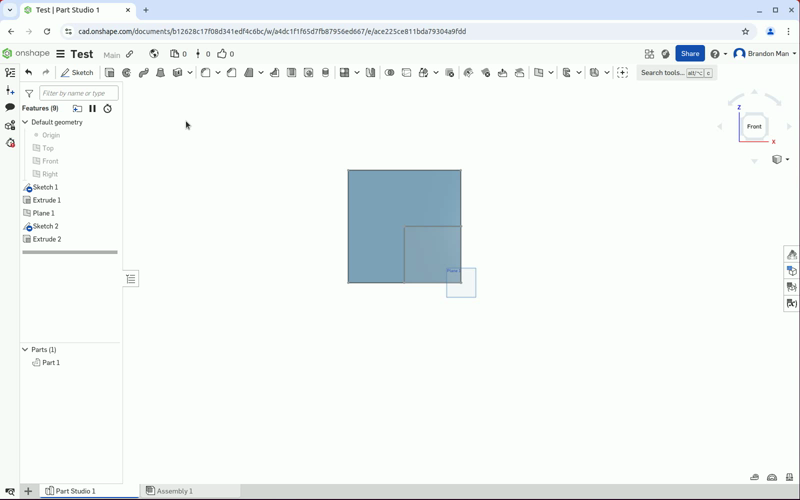
key(shift+7)
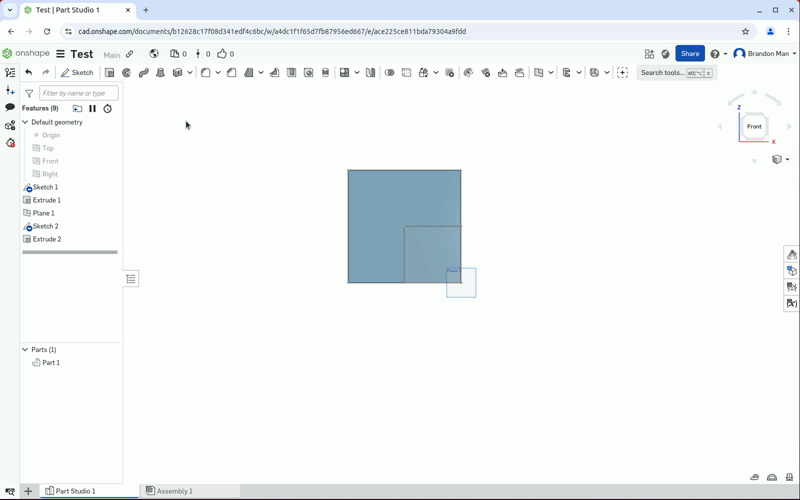
key(left, 2)
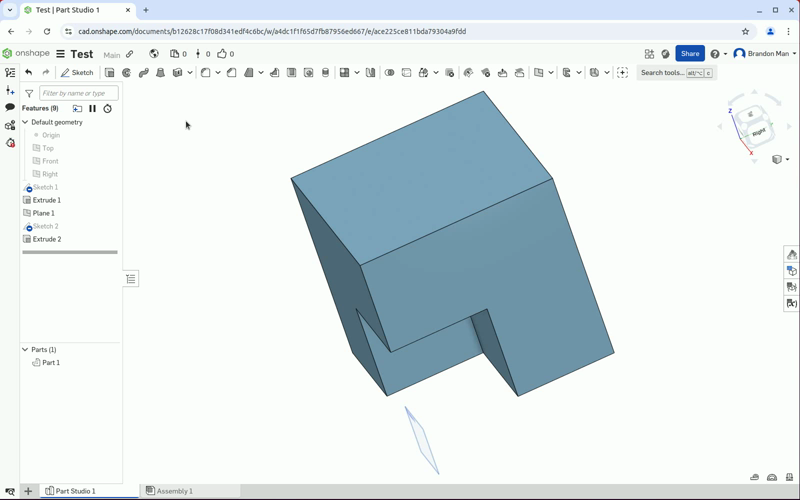
key(down, 2)
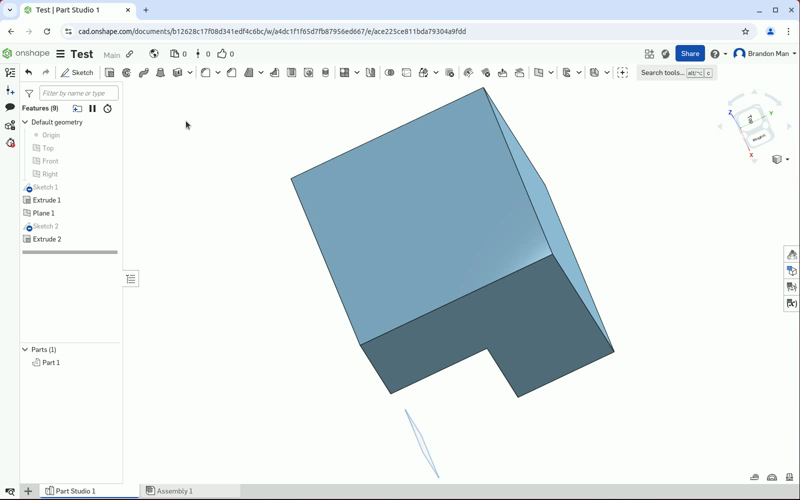
key(up, 2)
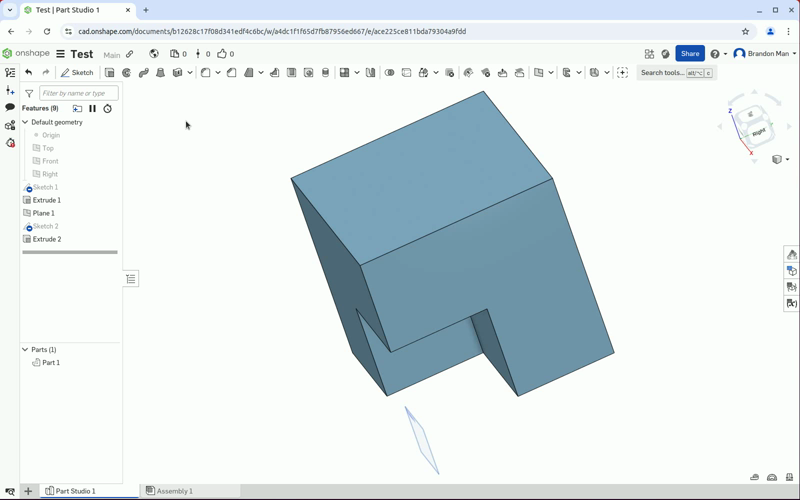
key(right, 2)
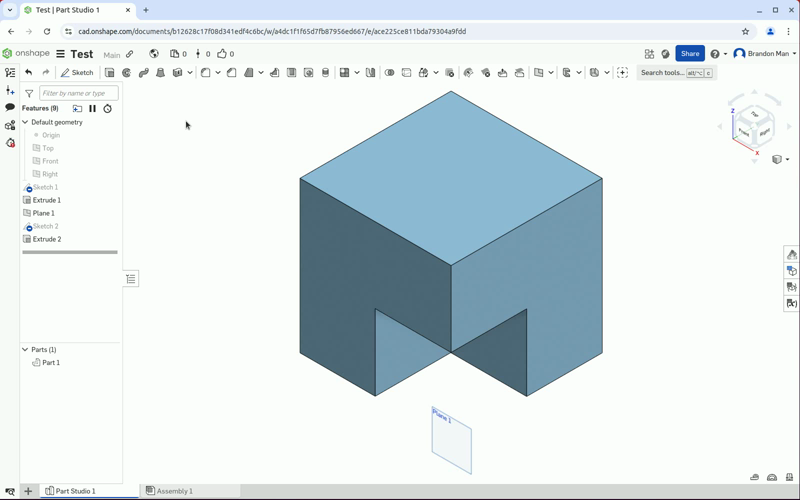
mouse_move(73, 189)
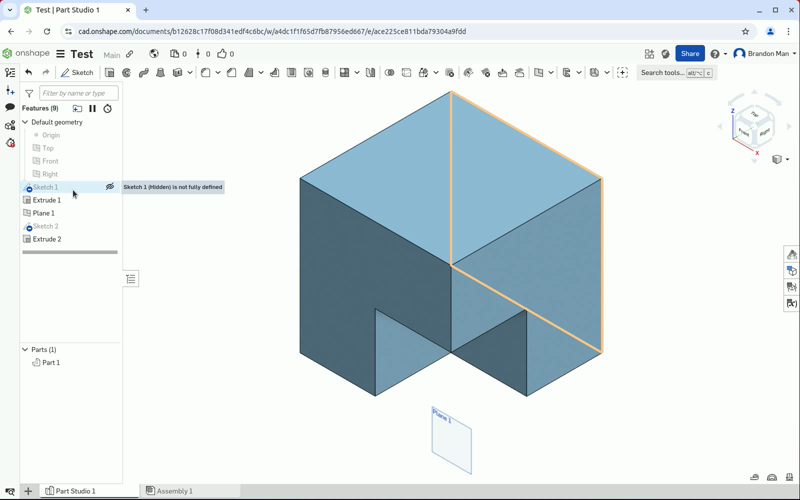
click(73, 189)